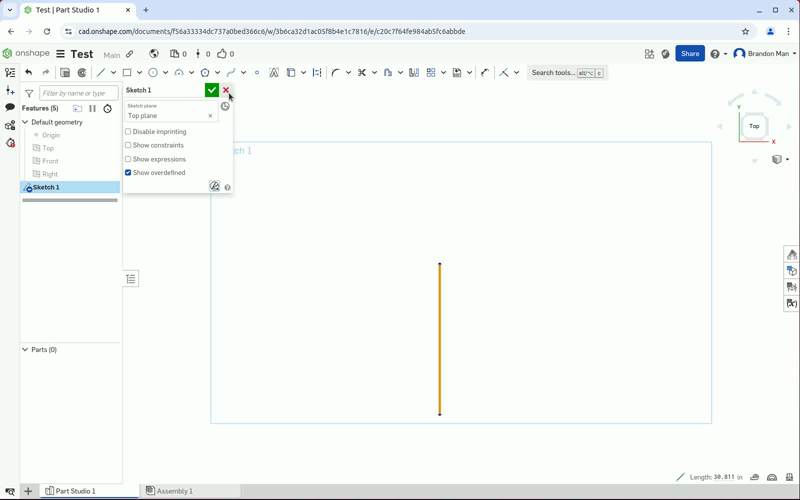
key(shift+h)
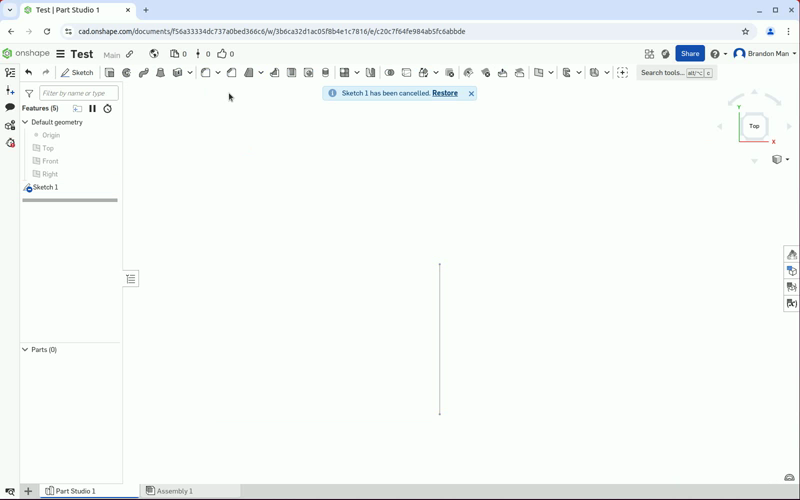
key(shift+s)
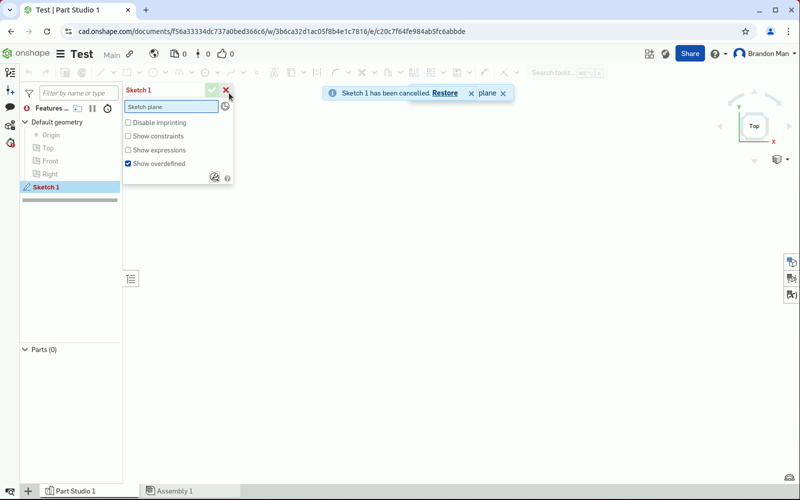
mouse_move(73, 150)
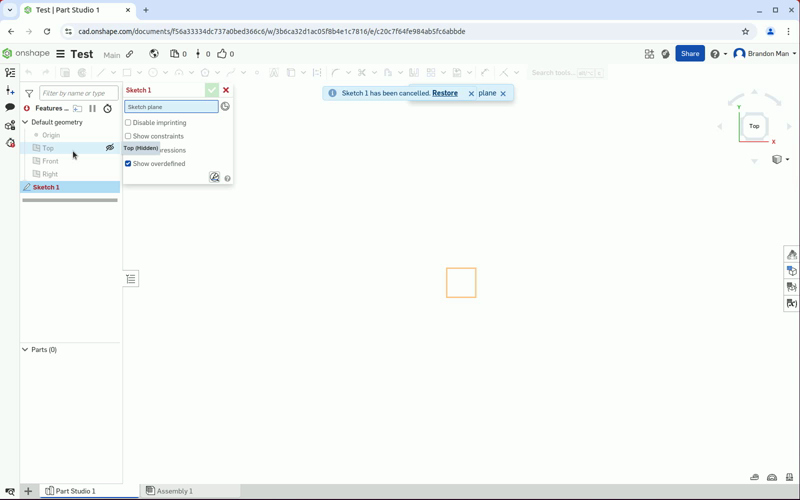
click(73, 150)
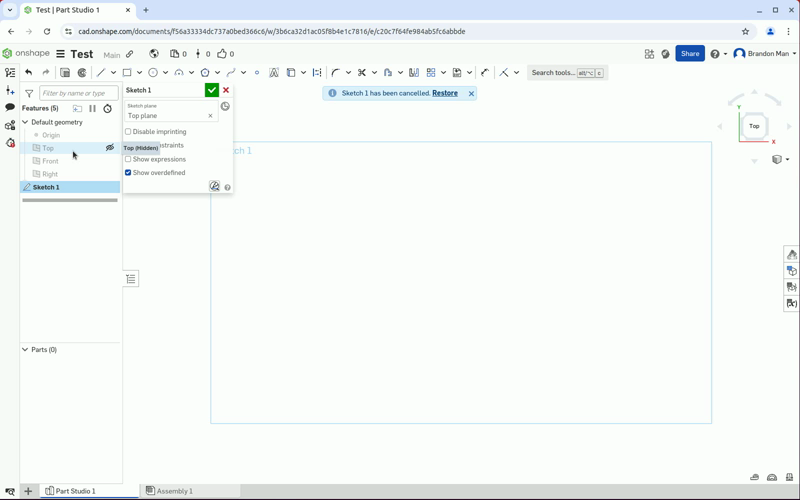
mouse_move(73, 352)
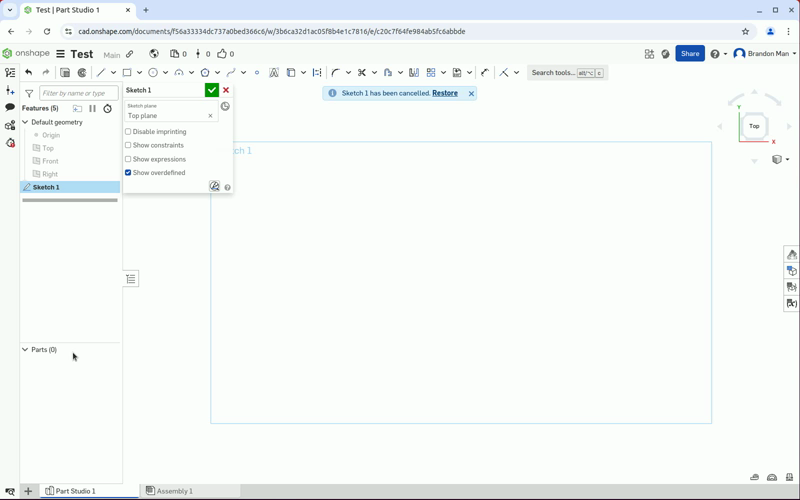
key(y)
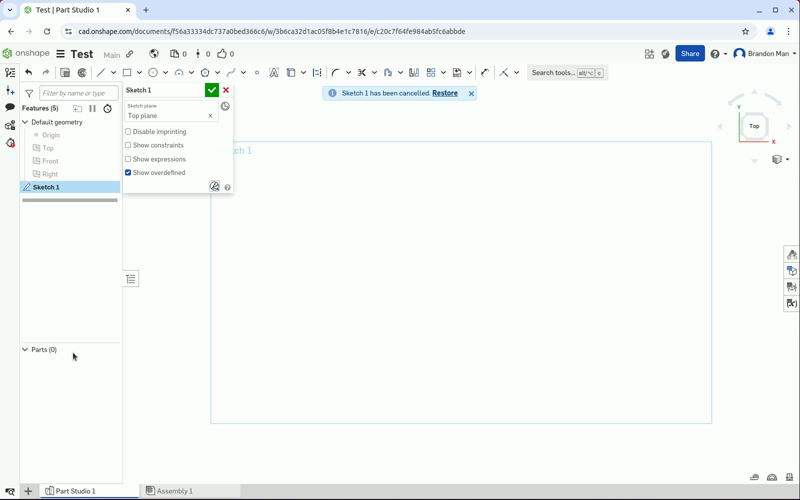
key(l)
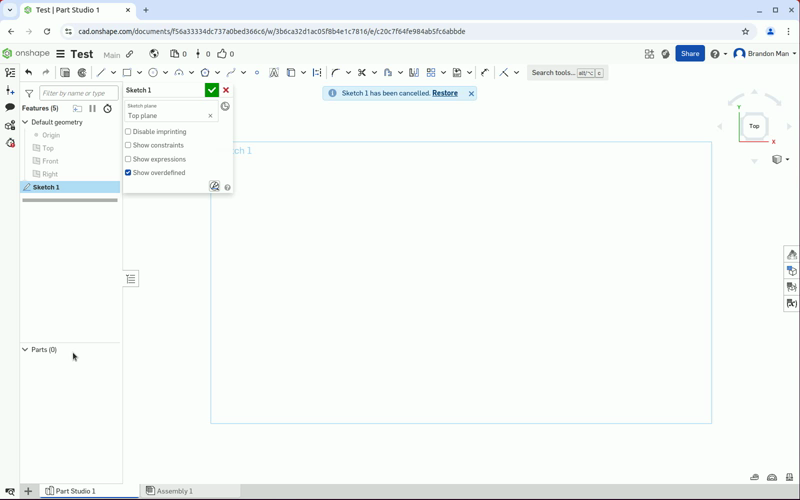
key_down(shift)
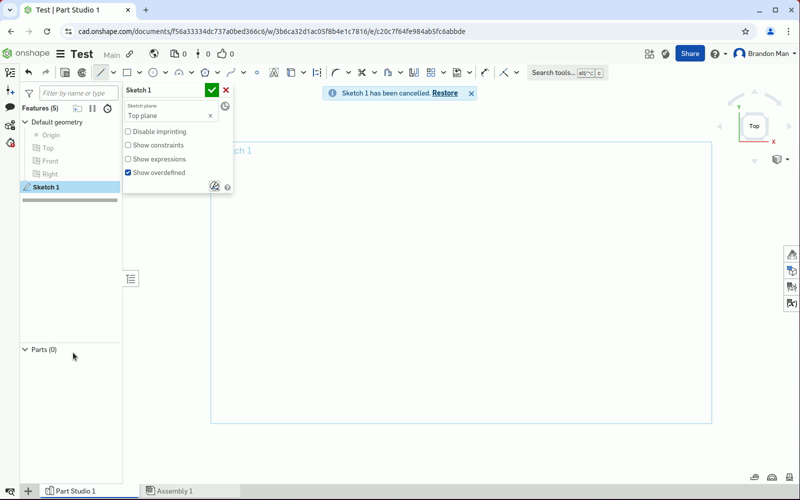
mouse_move(374, 308)
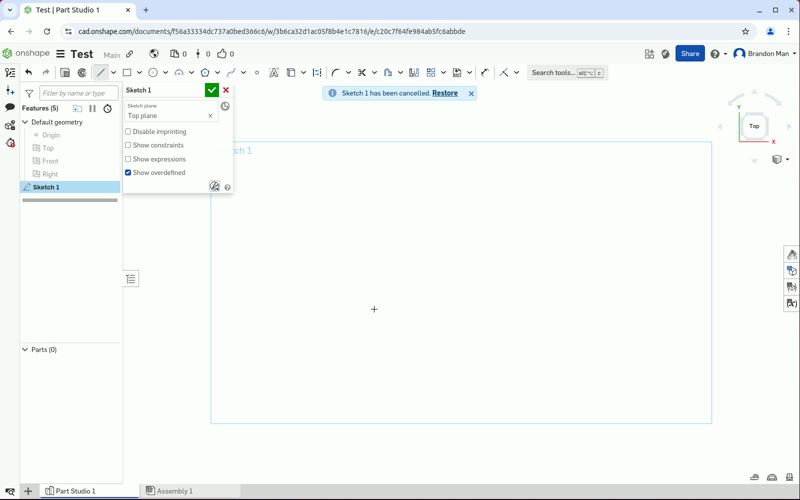
click(374, 308)
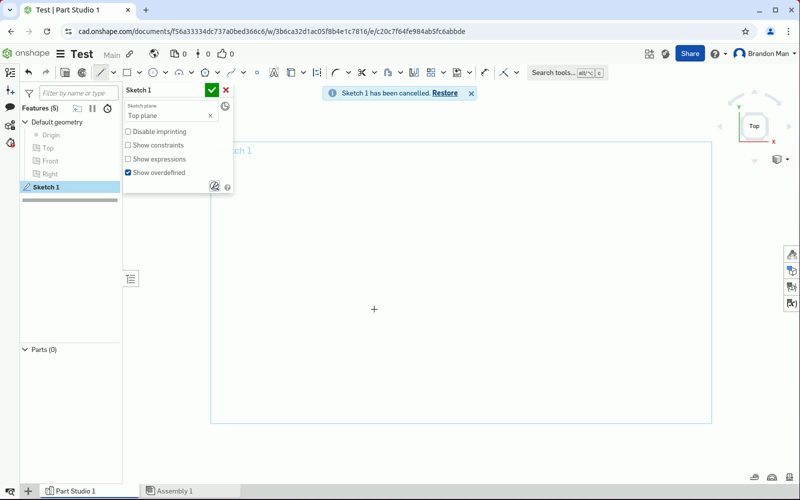
key_up(shift)
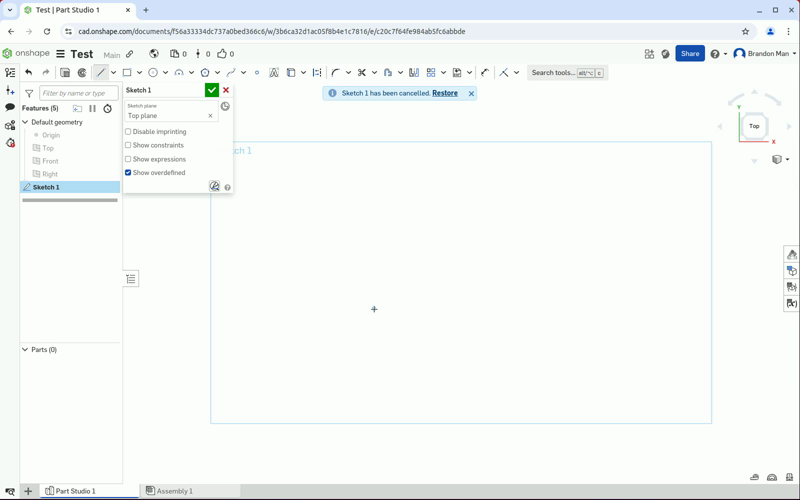
key_down(shift)
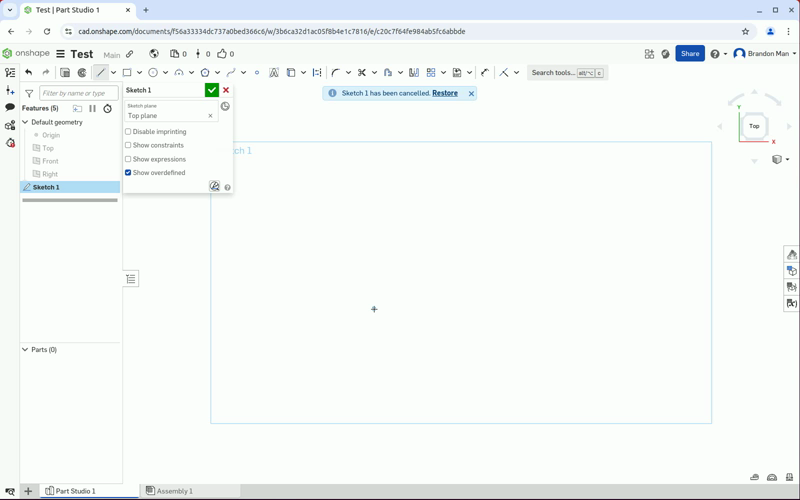
mouse_move(547, 308)
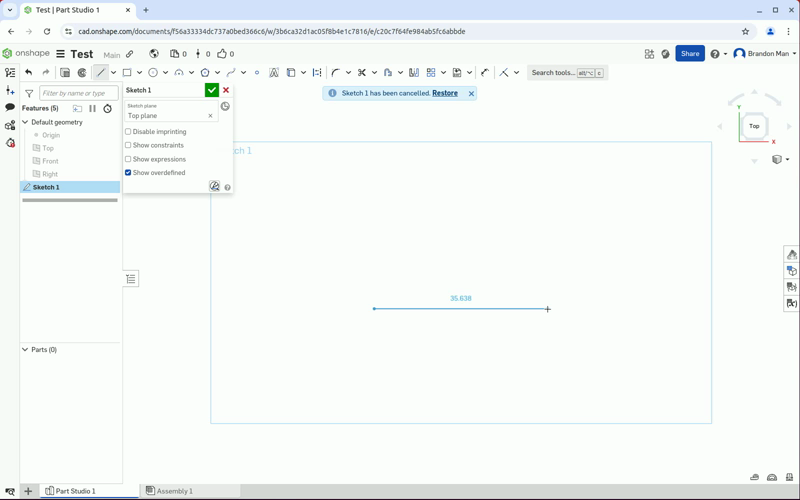
click(547, 308)
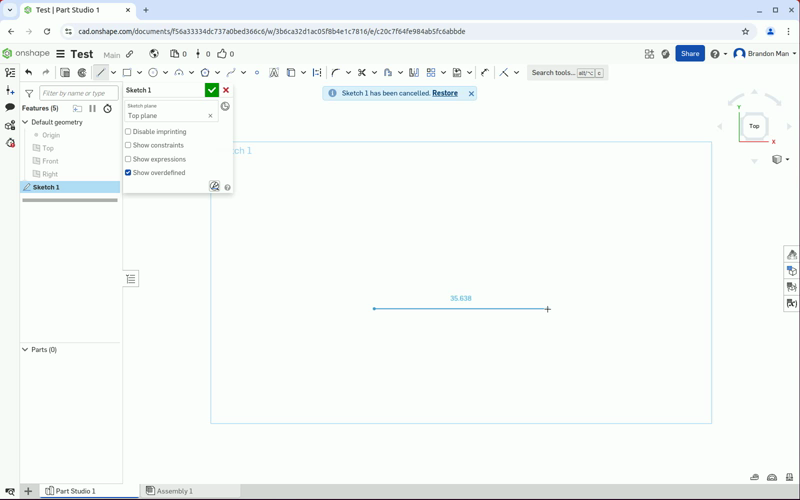
key_up(shift)
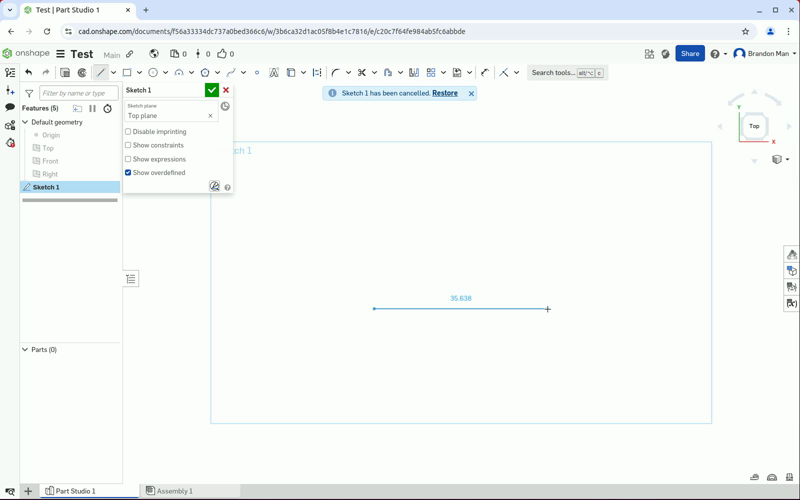
key(esc)
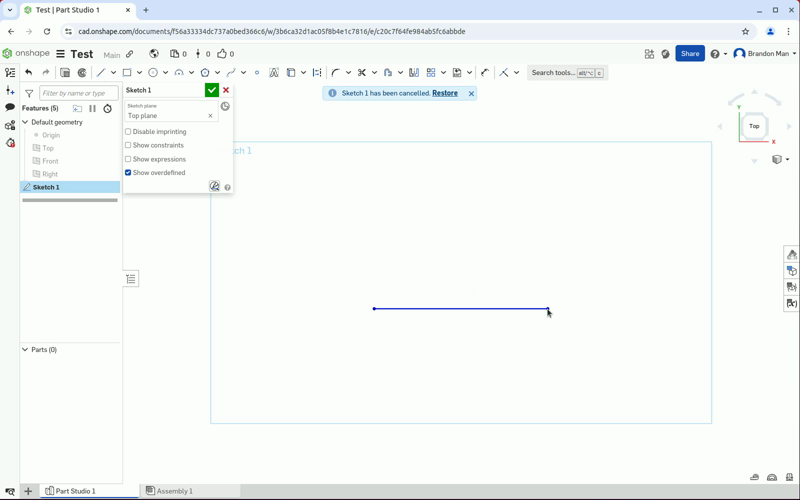
key(a)
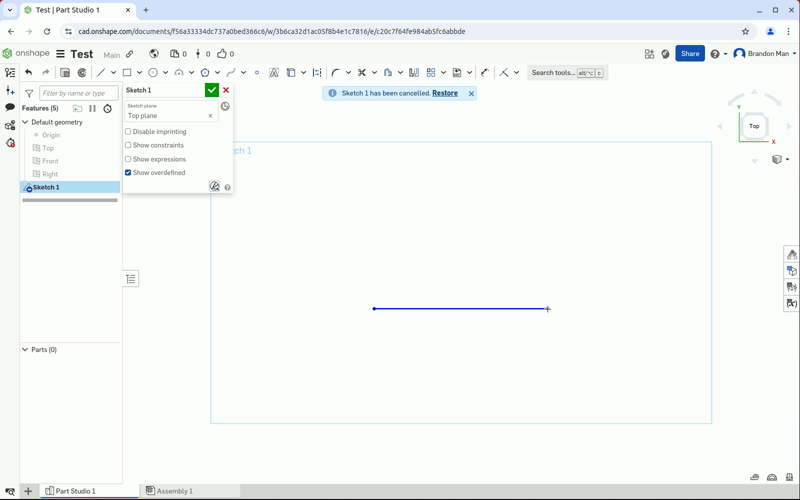
mouse_move(547, 308)
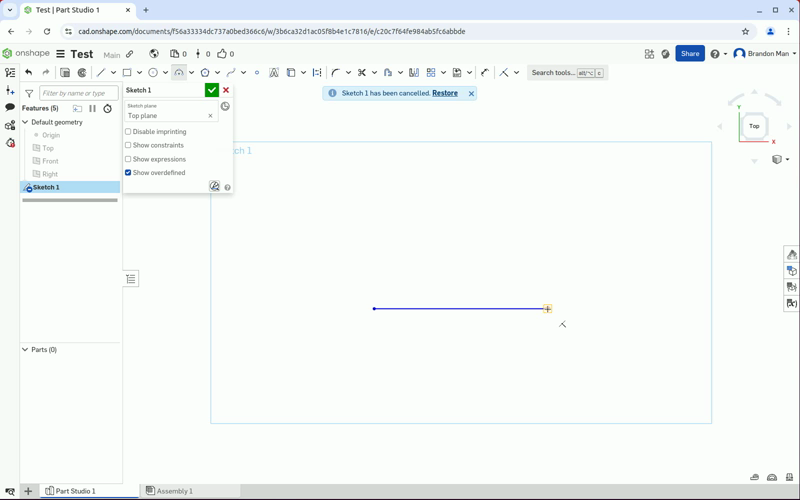
click(547, 308)
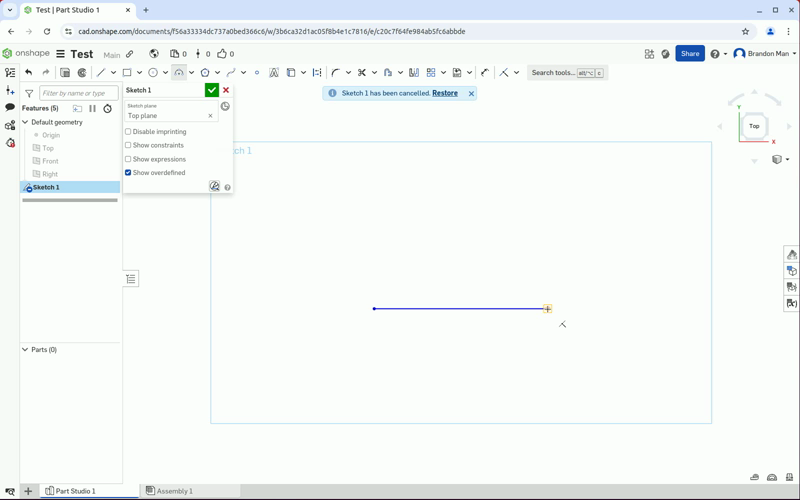
key_down(shift)
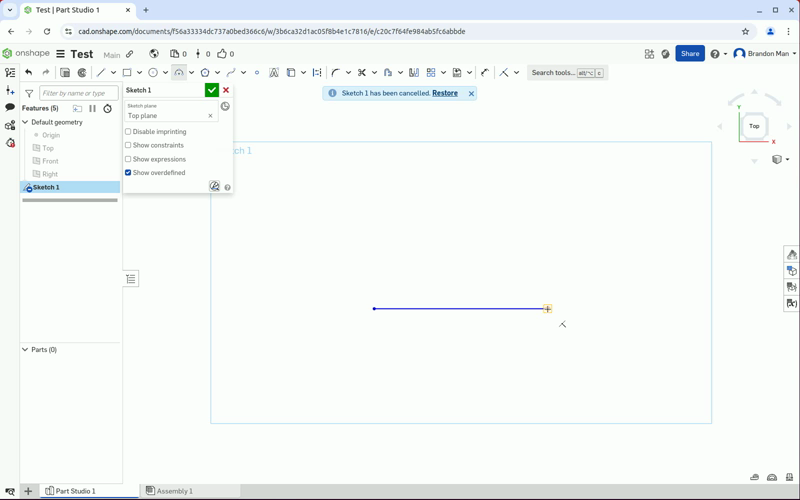
mouse_move(547, 256)
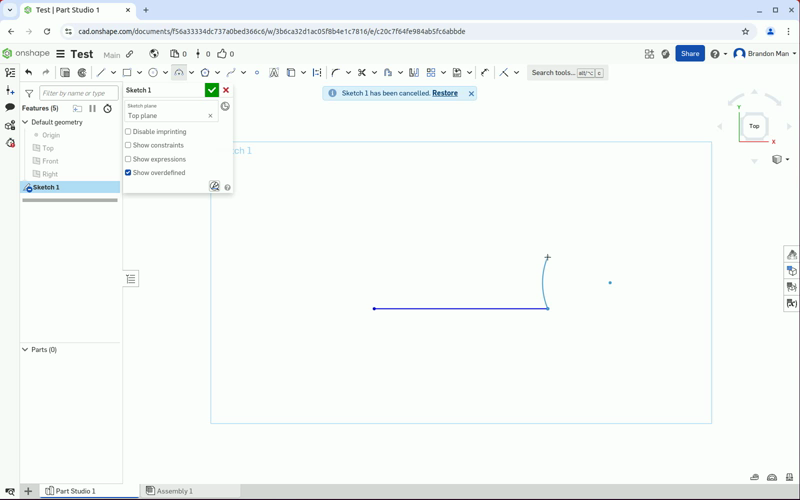
click(547, 256)
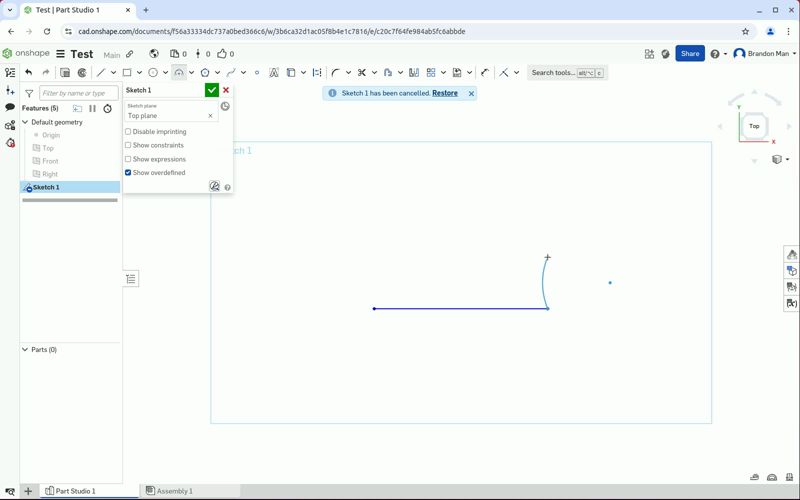
mouse_move(573, 282)
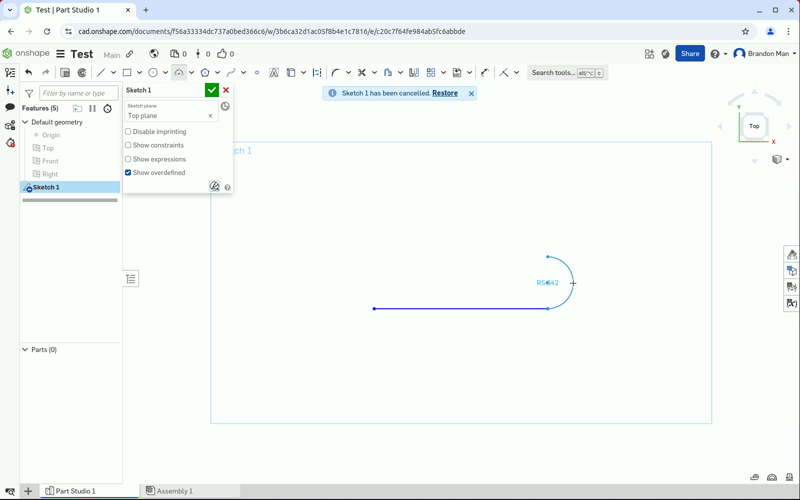
click(573, 282)
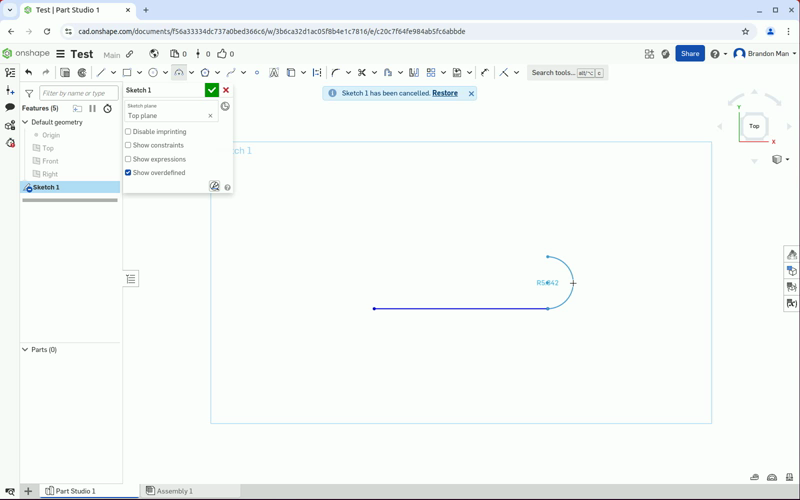
key_up(shift)
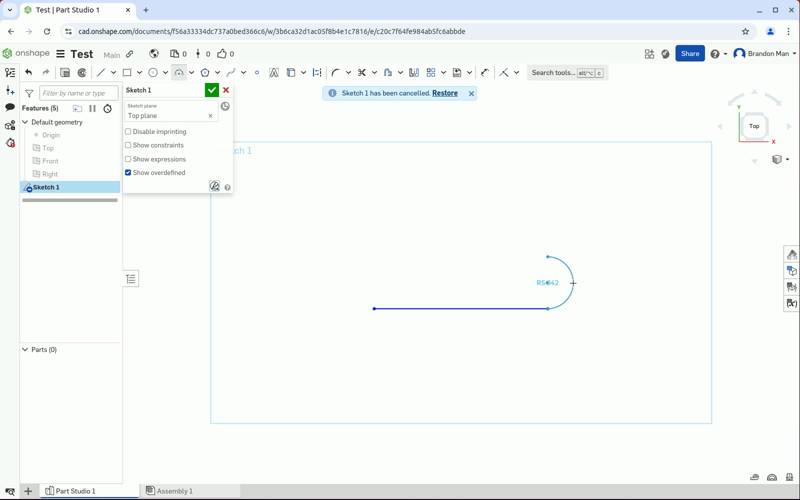
key(esc)
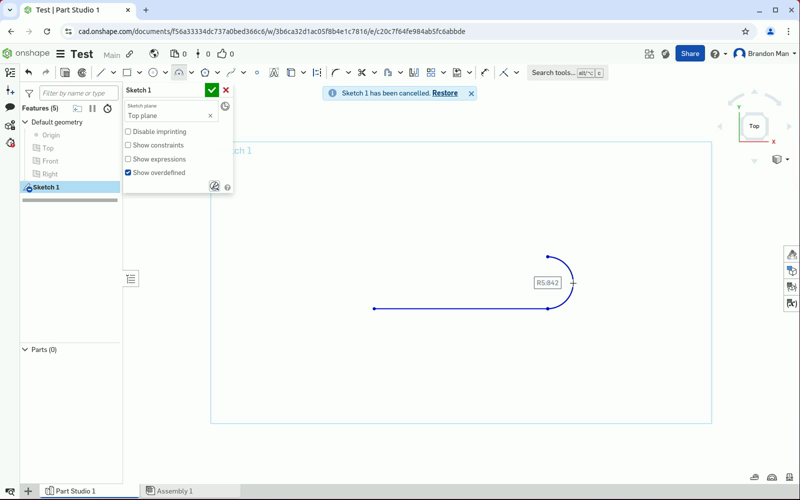
key(l)
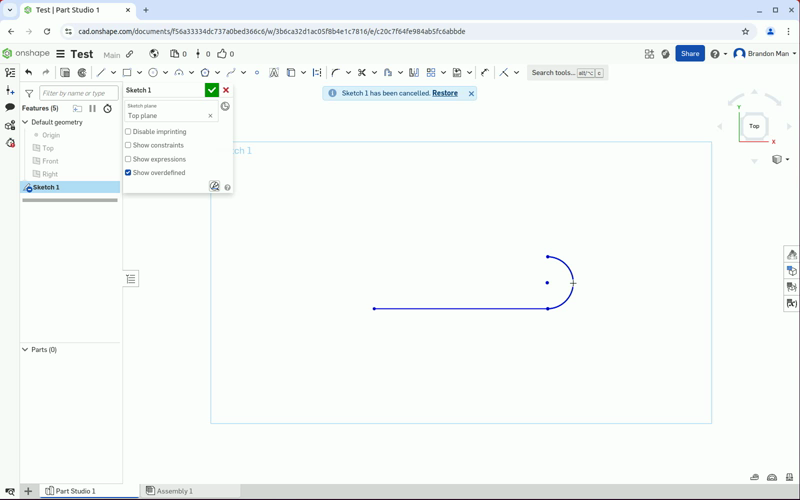
mouse_move(547, 256)
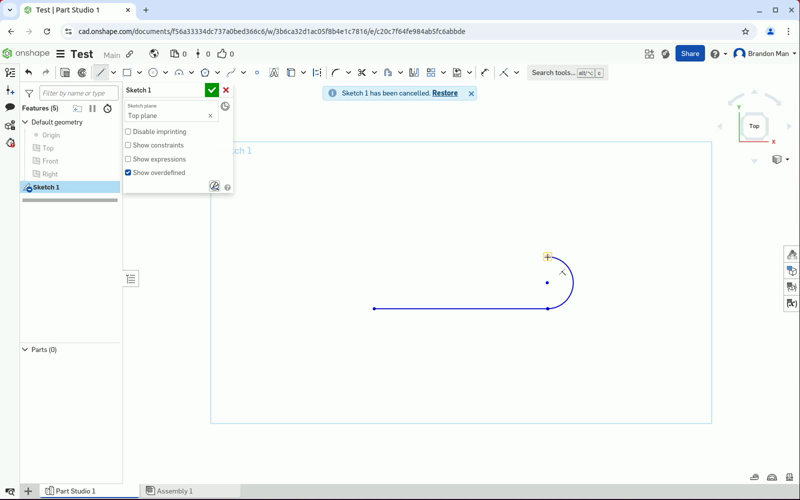
click(547, 256)
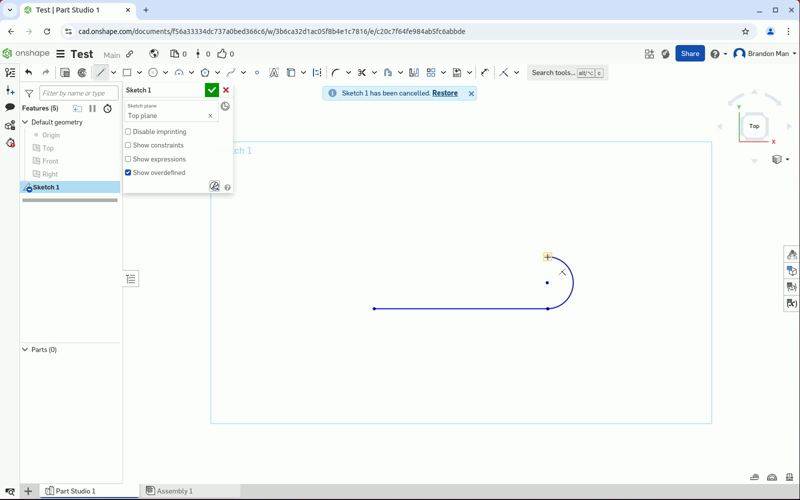
key_down(shift)
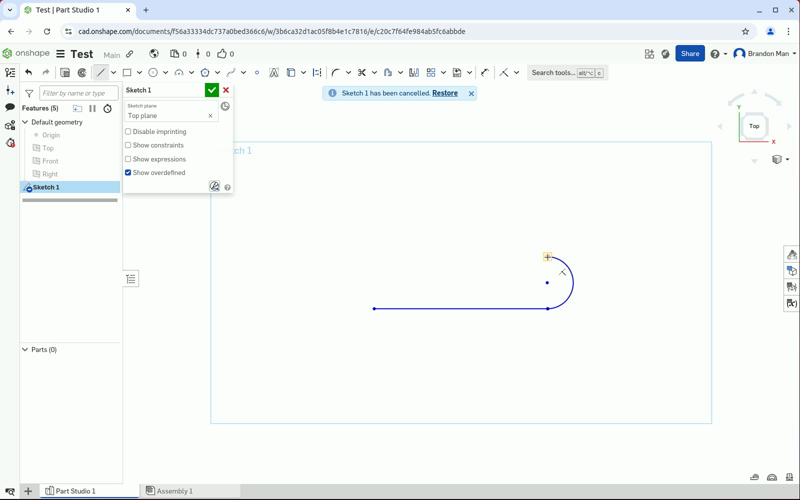
mouse_move(374, 256)
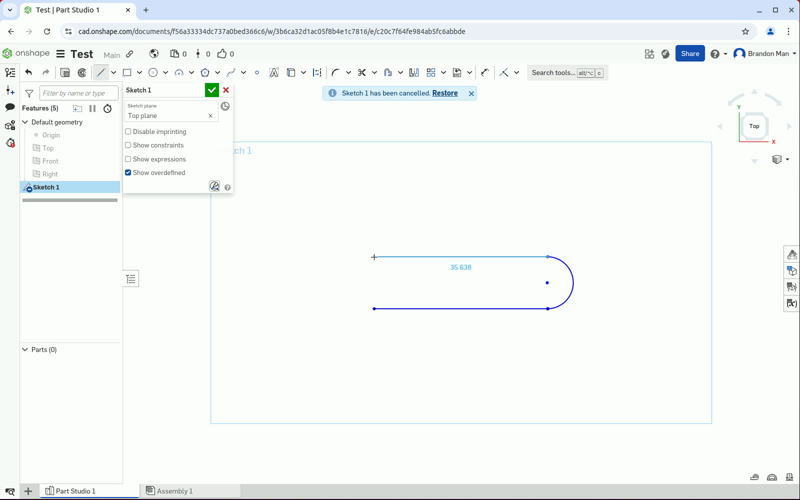
click(374, 256)
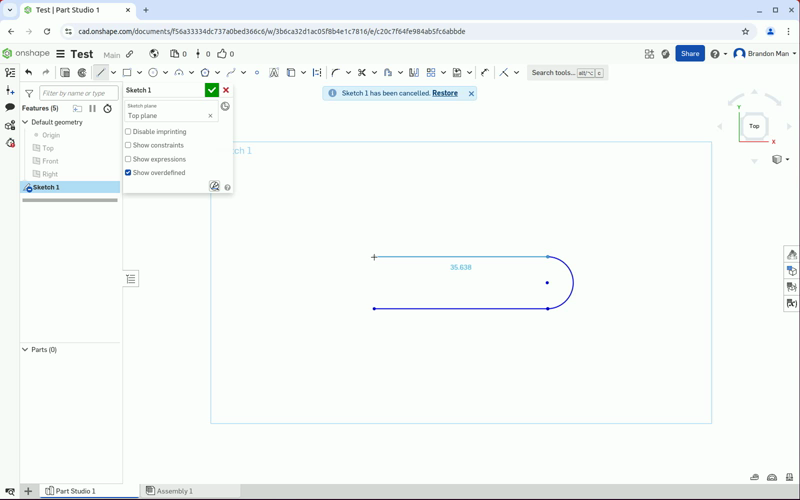
key_up(shift)
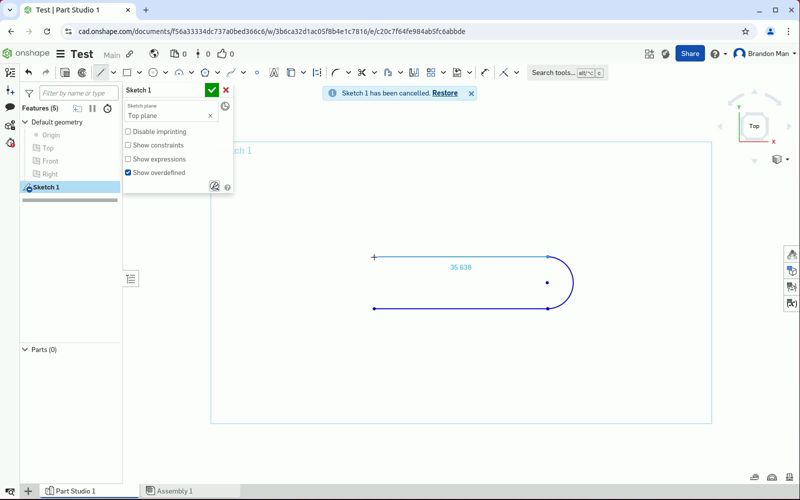
key(esc)
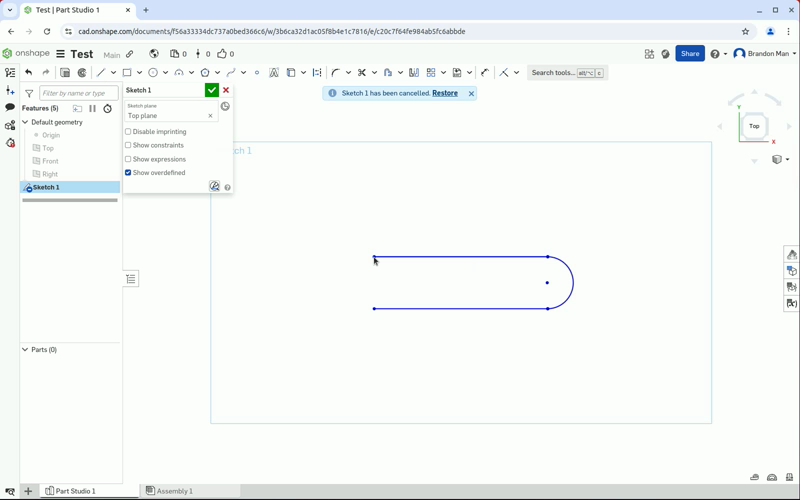
key(a)
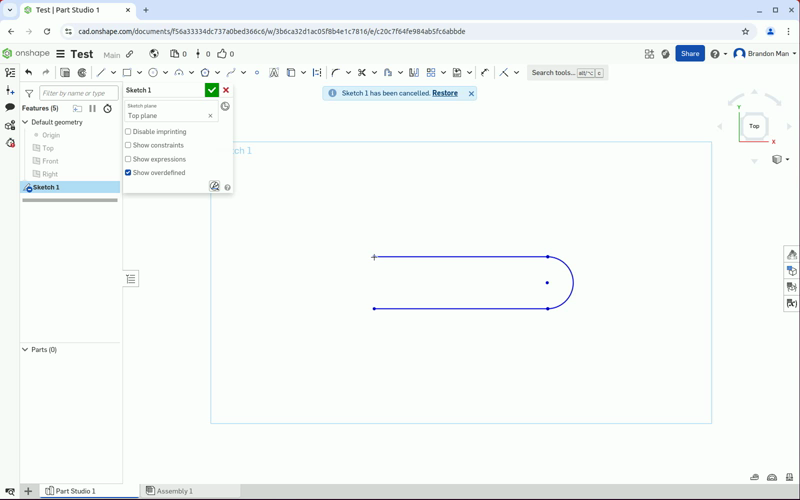
mouse_move(374, 256)
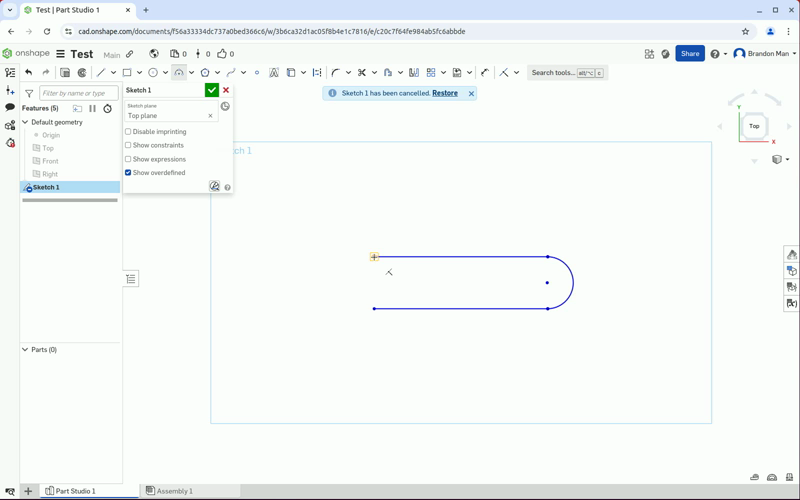
click(374, 256)
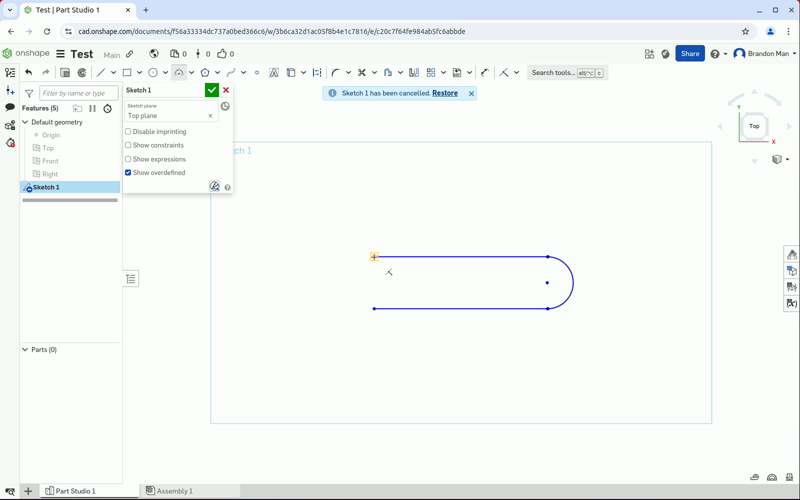
mouse_move(374, 308)
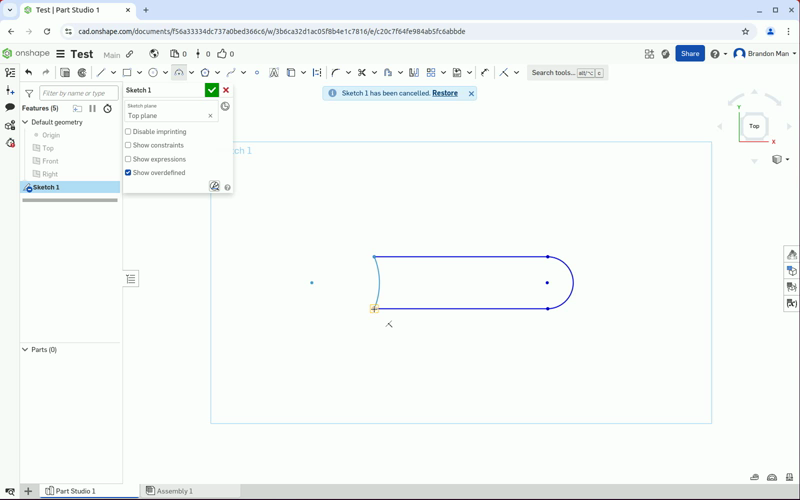
click(374, 308)
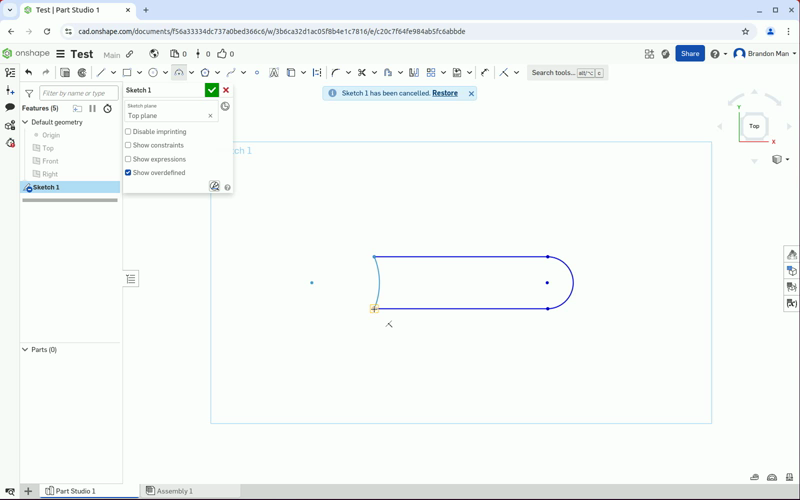
key_down(shift)
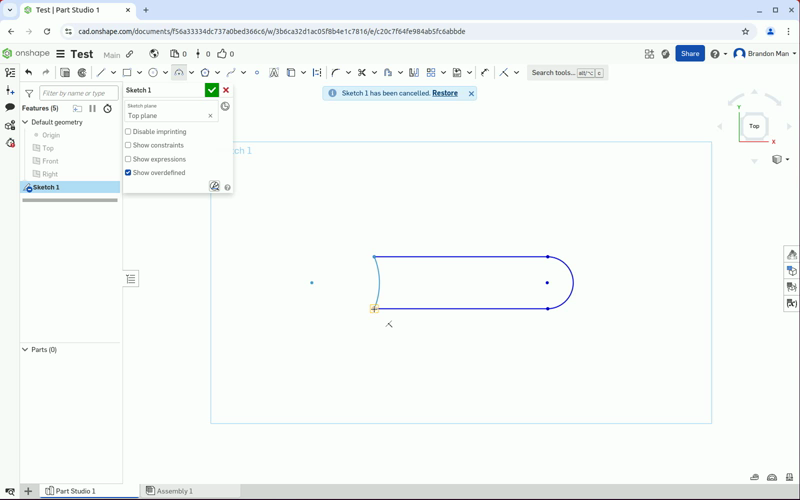
mouse_move(347, 282)
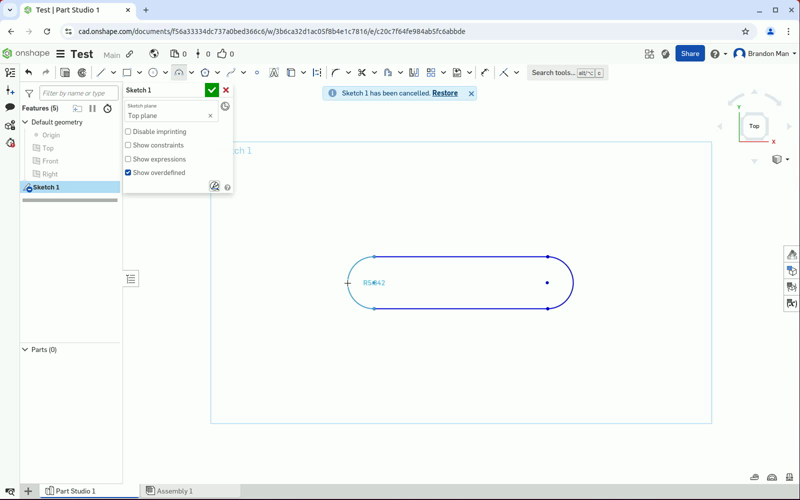
click(347, 282)
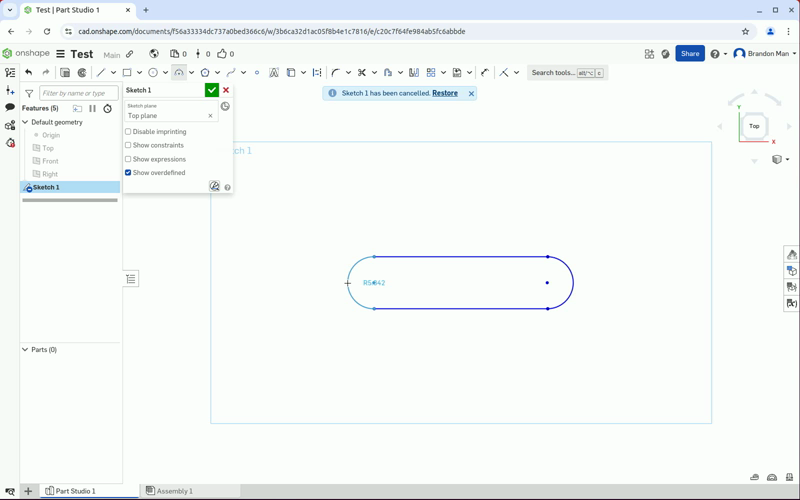
key_up(shift)
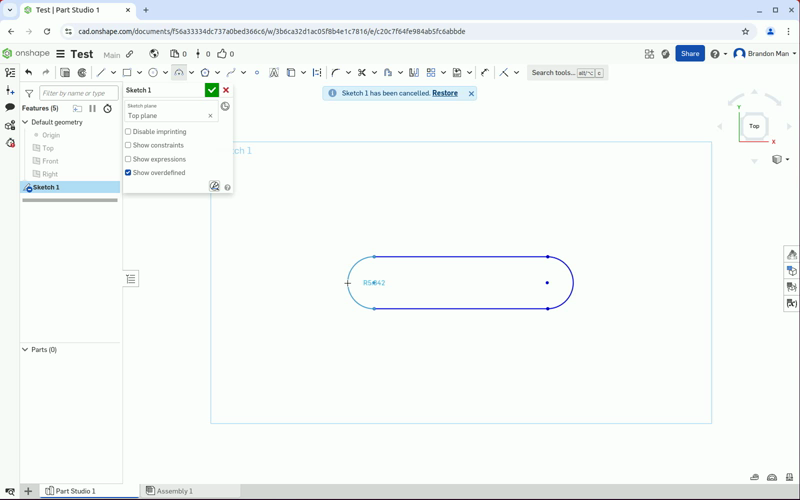
key(esc)
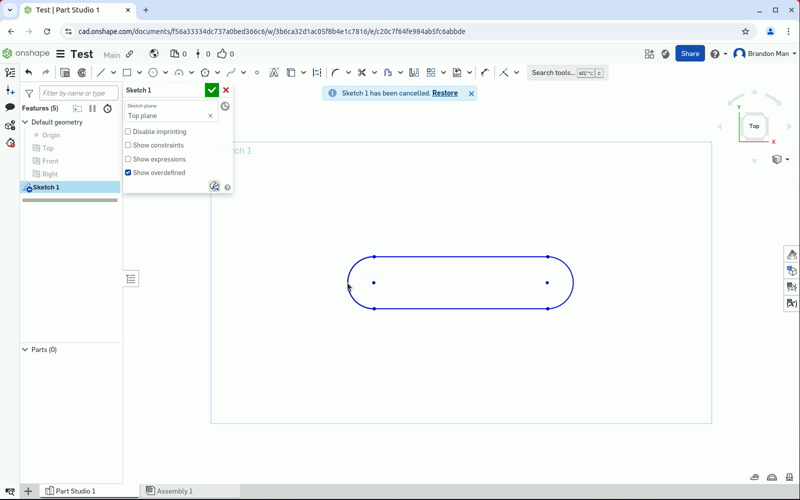
key(c)
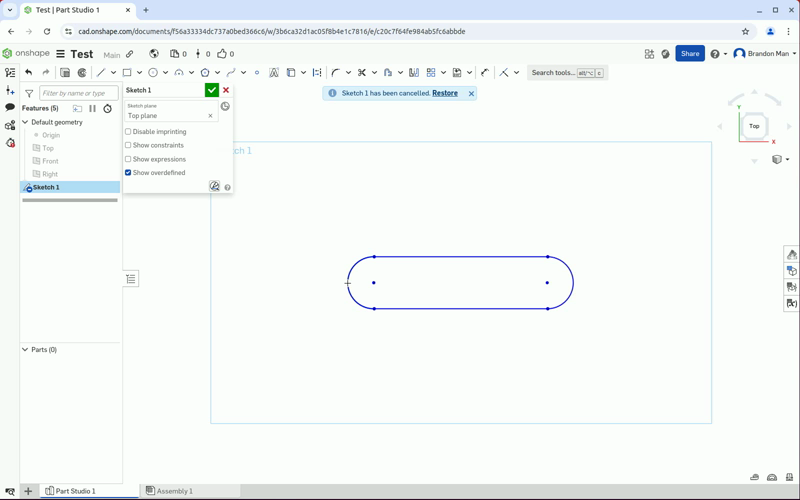
key_down(shift)
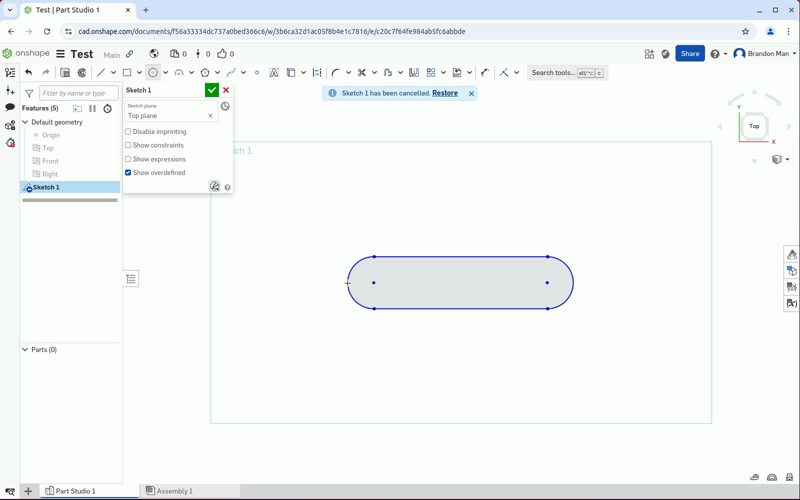
mouse_move(374, 283)
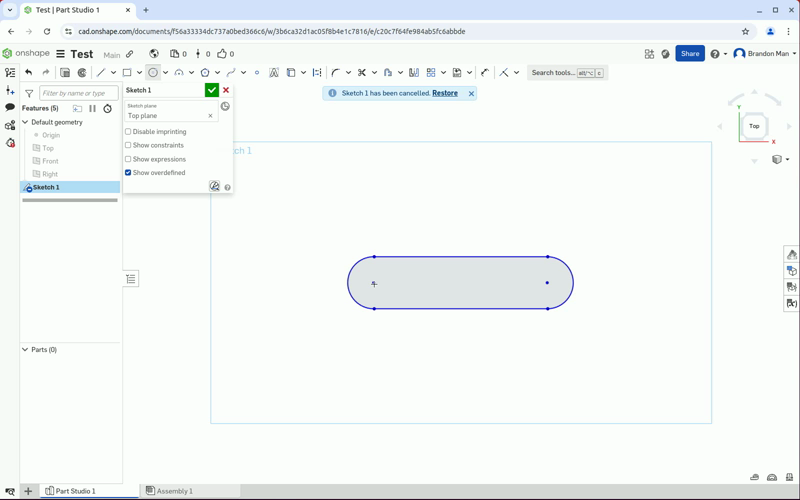
scroll(6)
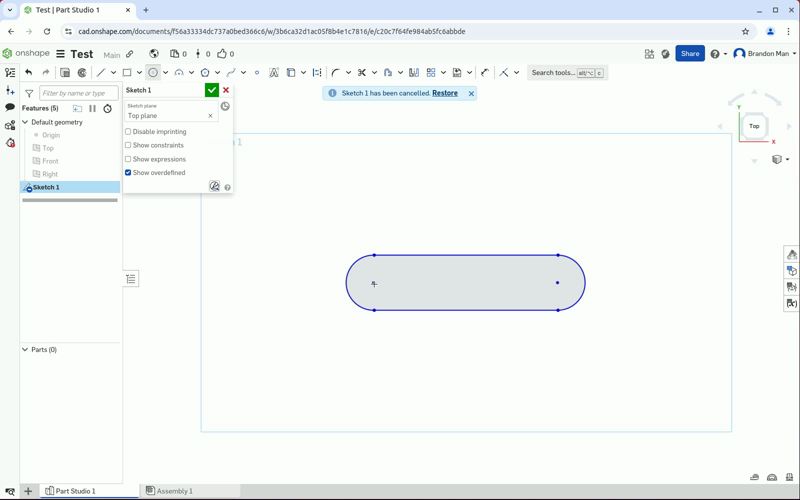
scroll(6)
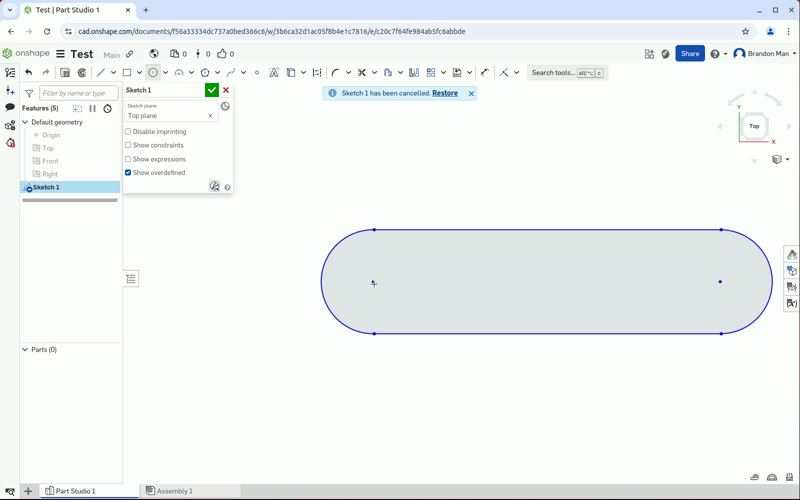
scroll(6)
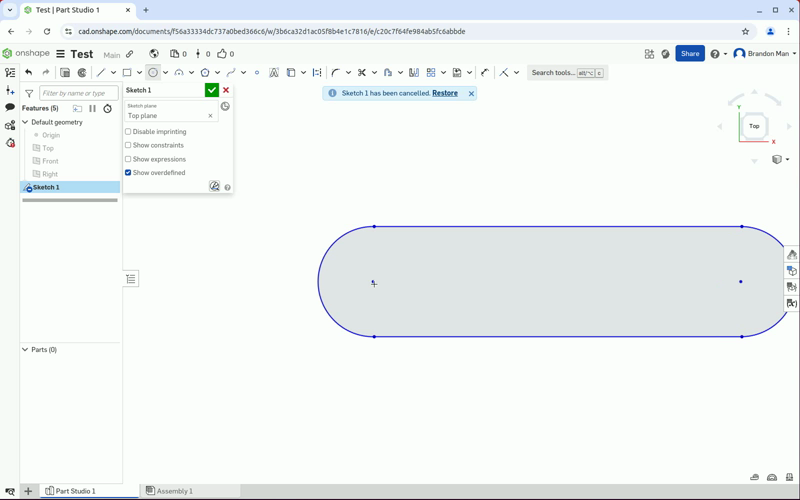
scroll(6)
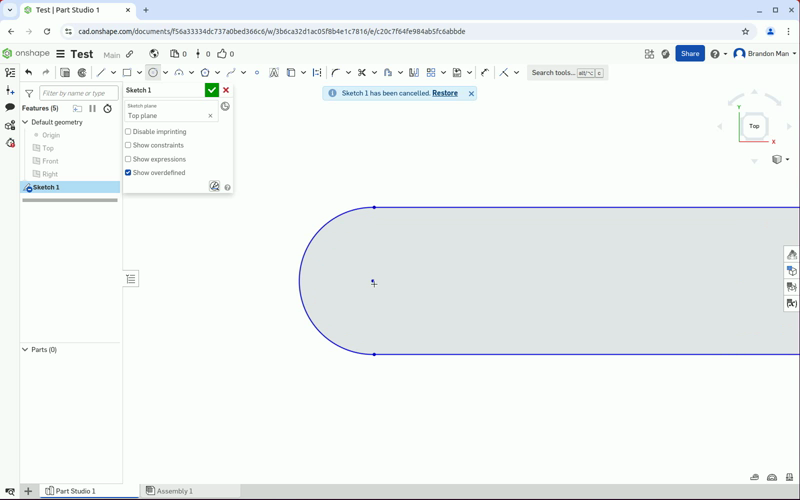
scroll(6)
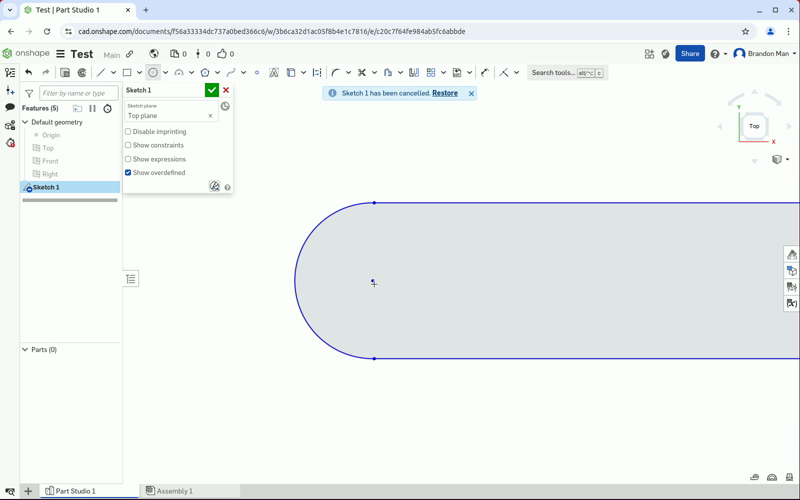
scroll(6)
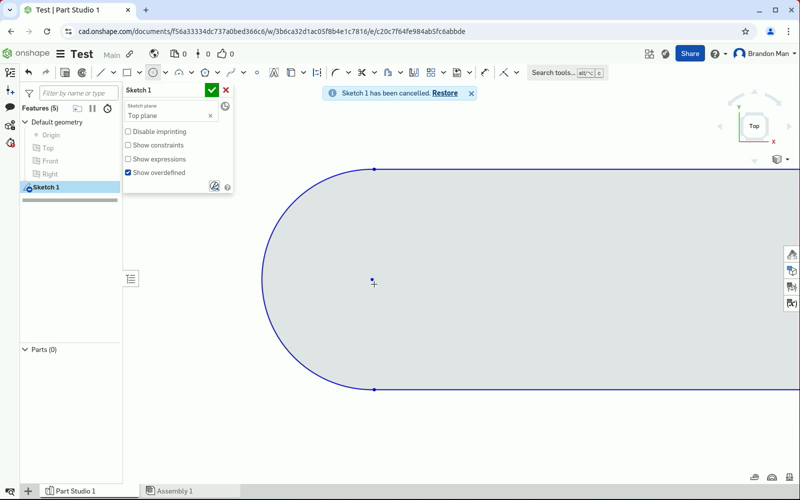
scroll(6)
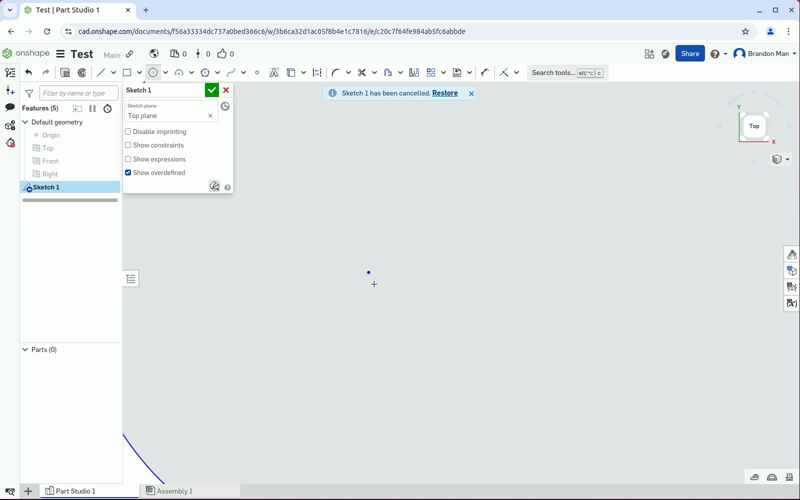
click(374, 283)
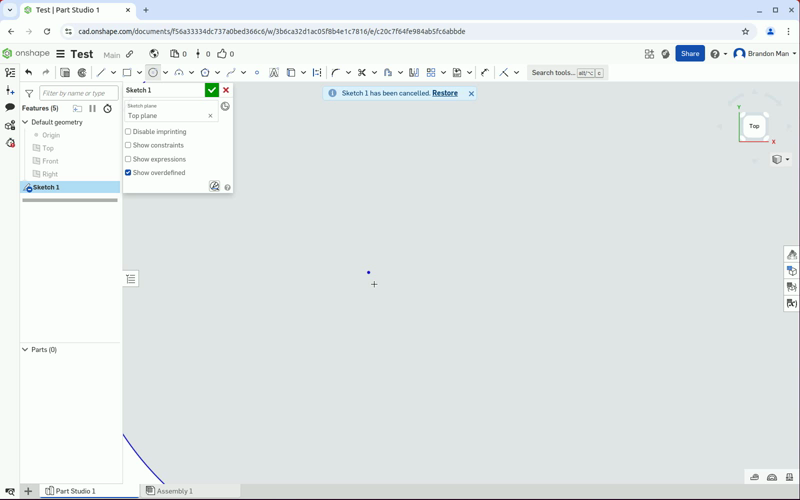
scroll(-6)
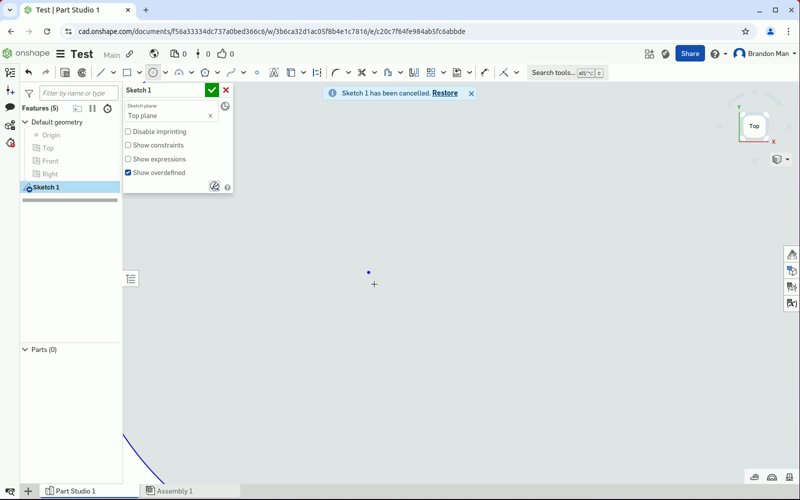
scroll(-6)
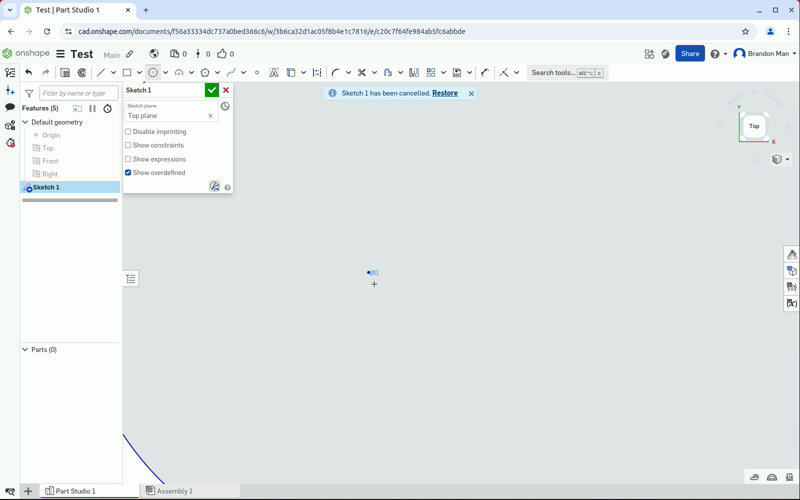
scroll(-6)
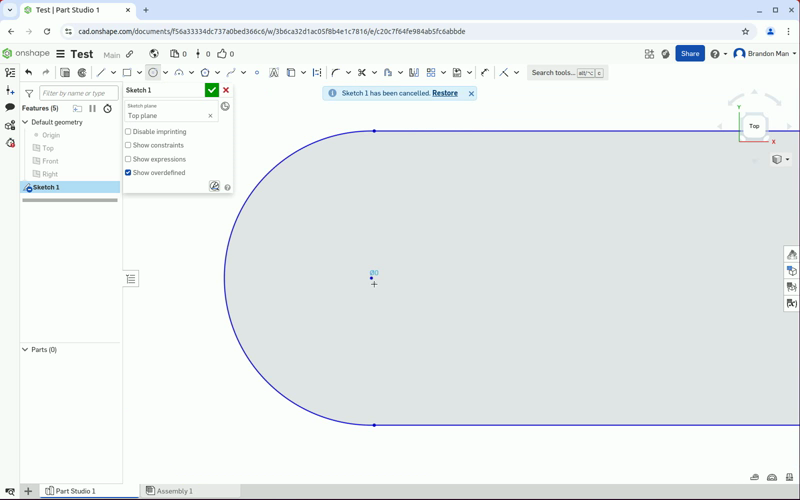
scroll(-6)
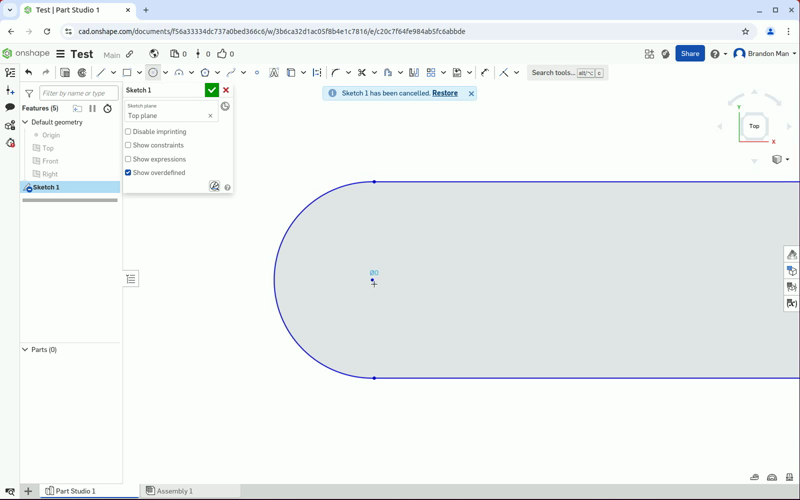
scroll(-6)
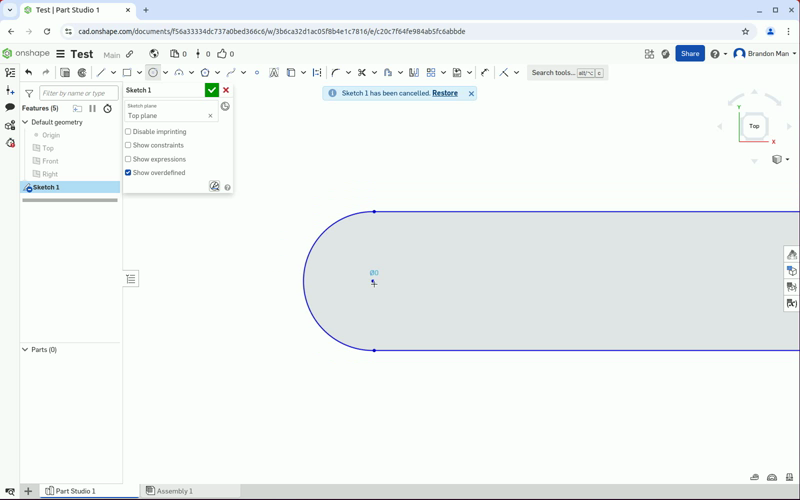
scroll(-6)
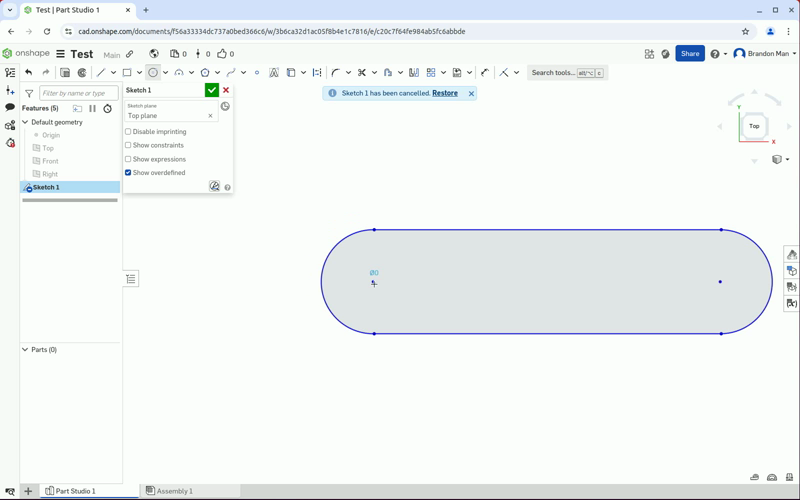
scroll(-6)
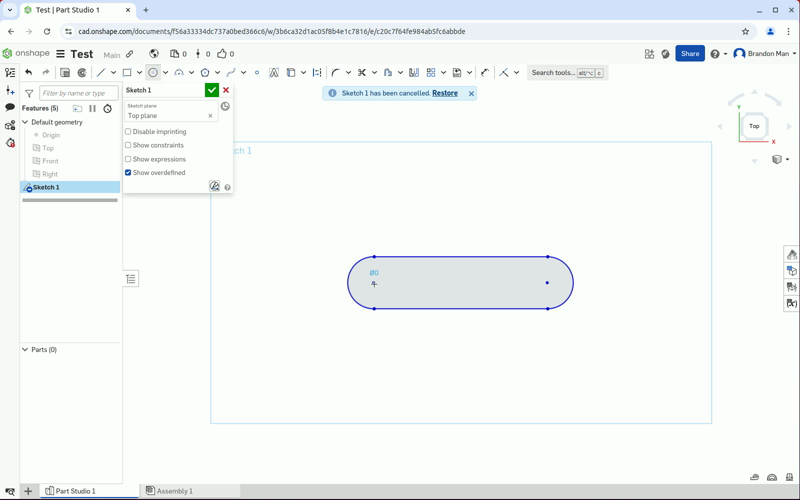
key_up(shift)
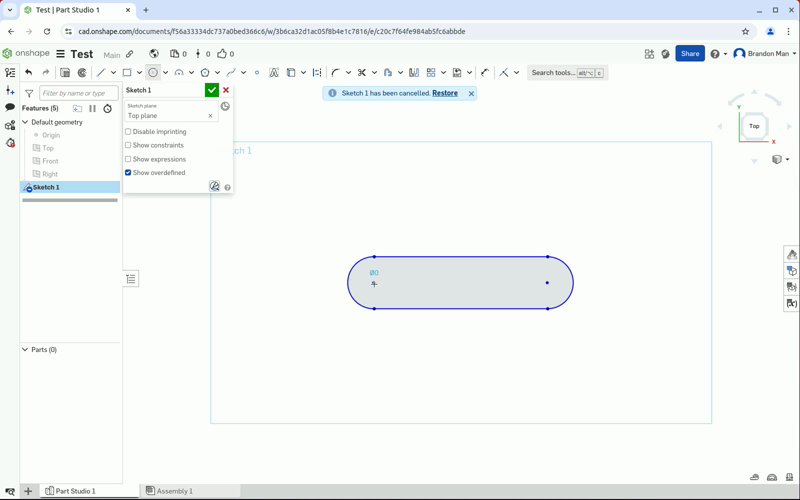
mouse_move(384, 283)
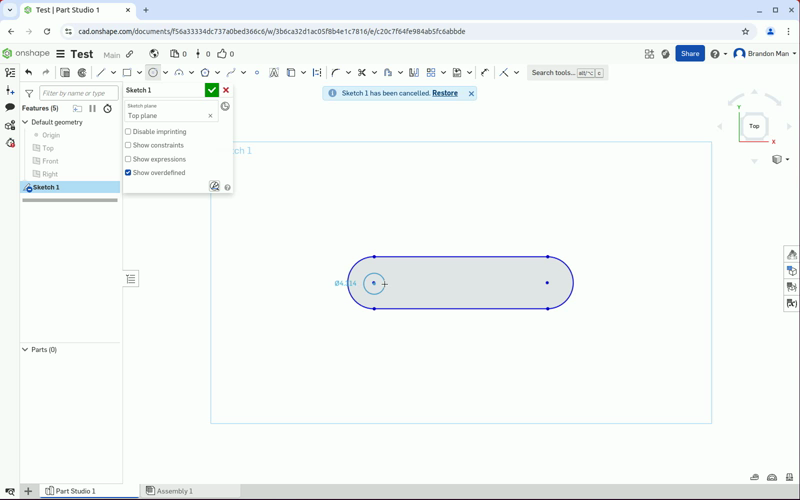
click(384, 283)
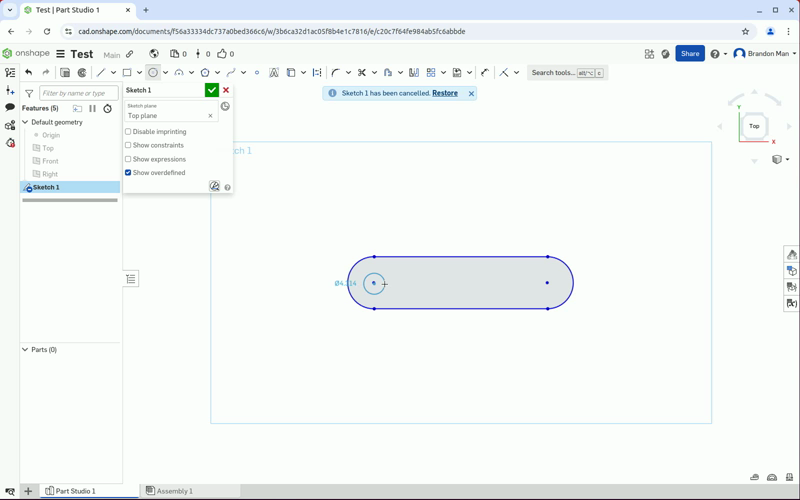
key(esc)
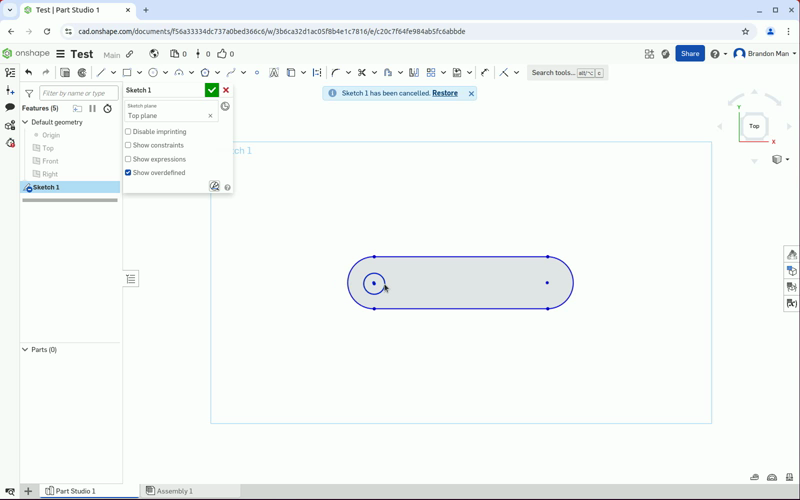
key(c)
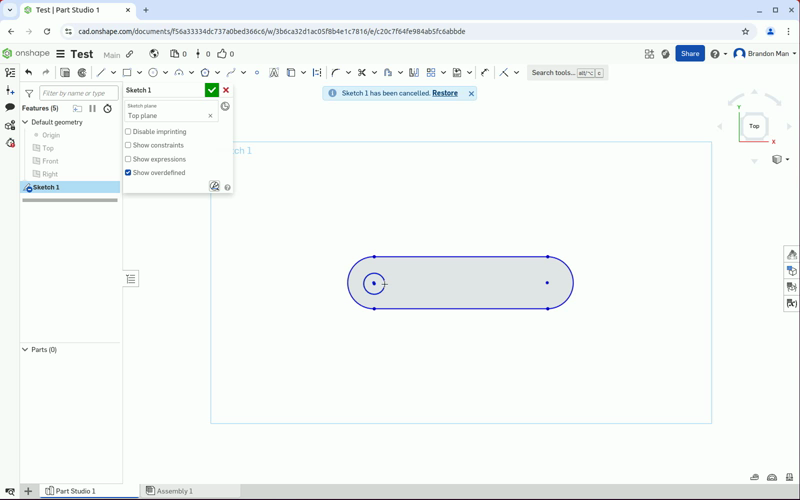
key_down(shift)
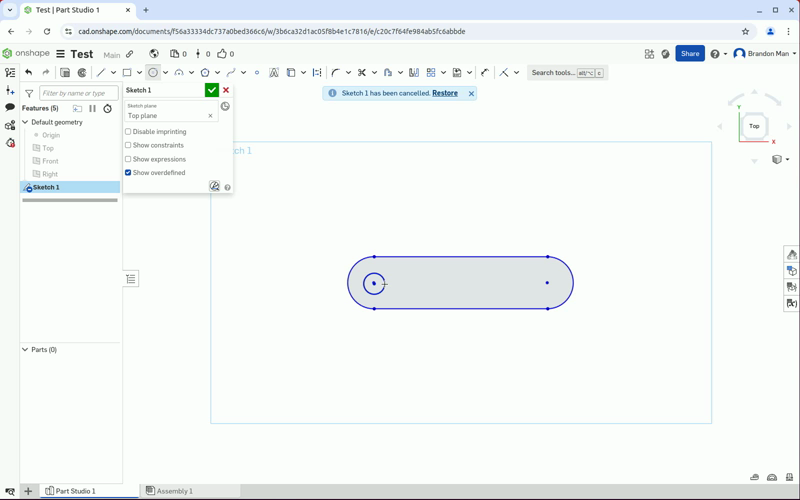
mouse_move(547, 283)
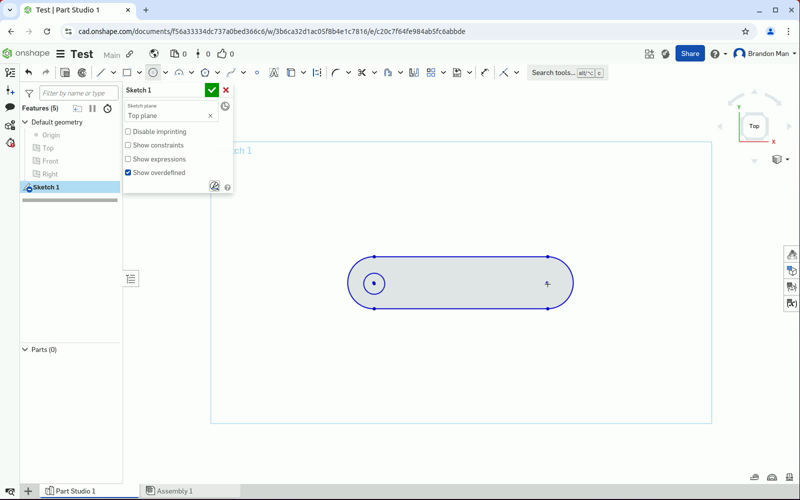
scroll(6)
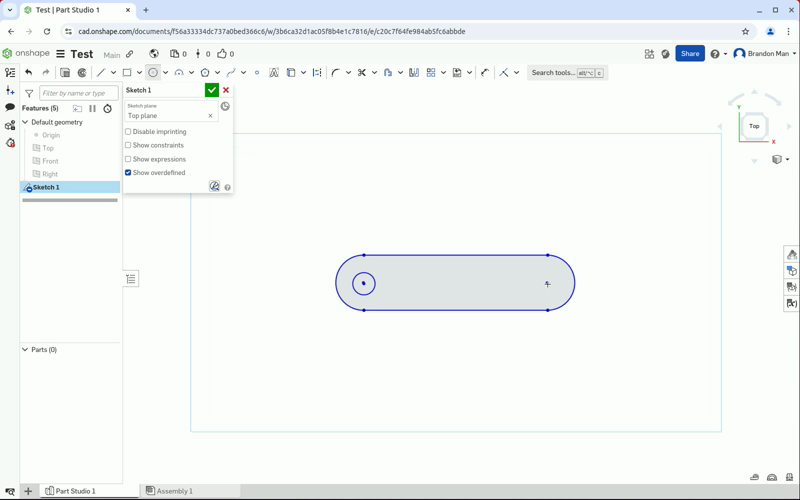
scroll(6)
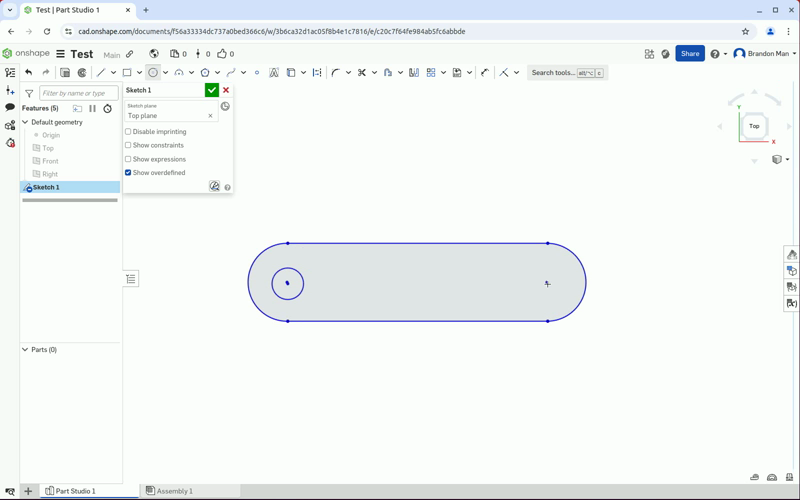
scroll(6)
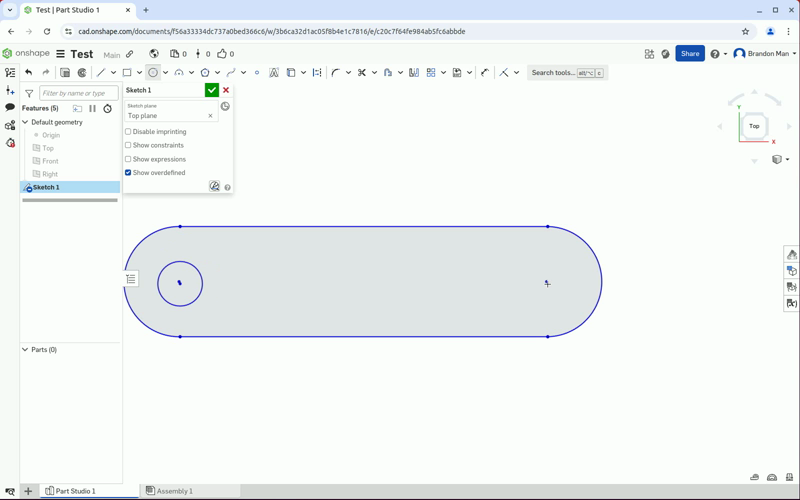
scroll(6)
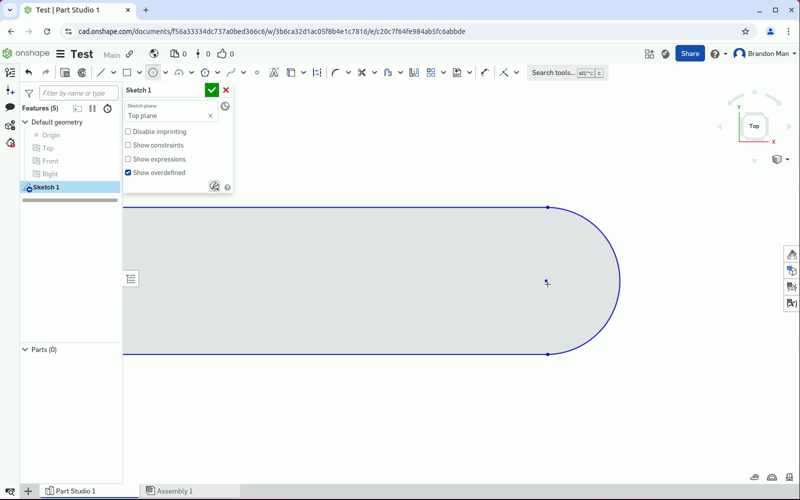
scroll(6)
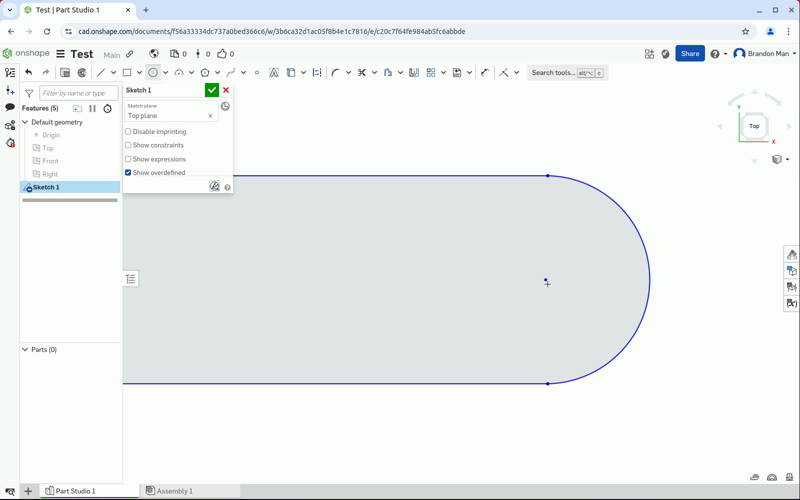
scroll(6)
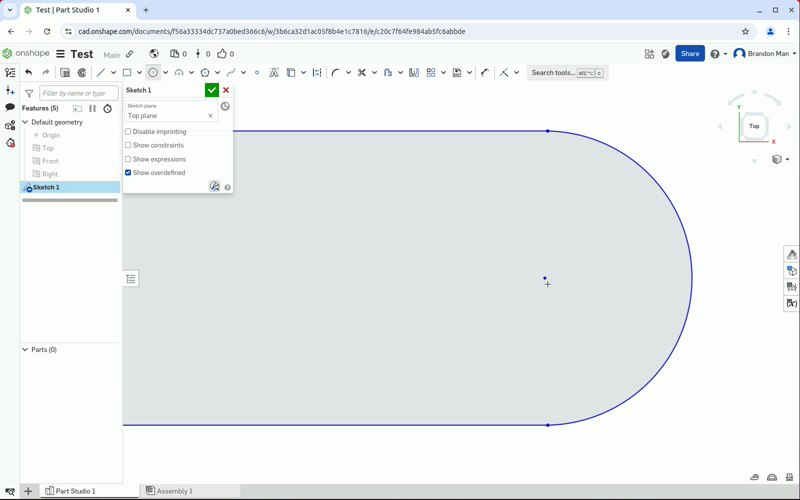
scroll(6)
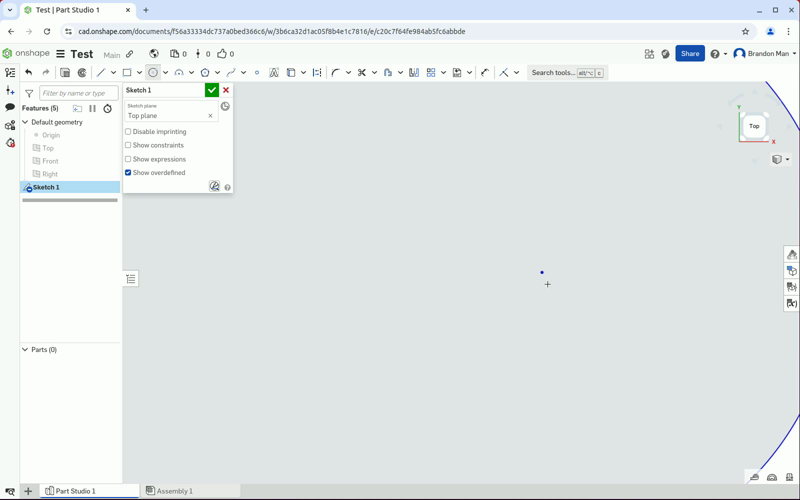
click(547, 283)
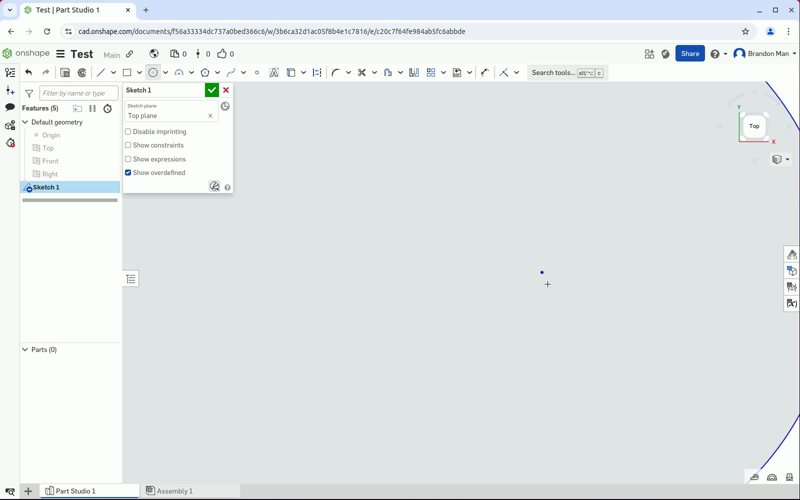
scroll(-6)
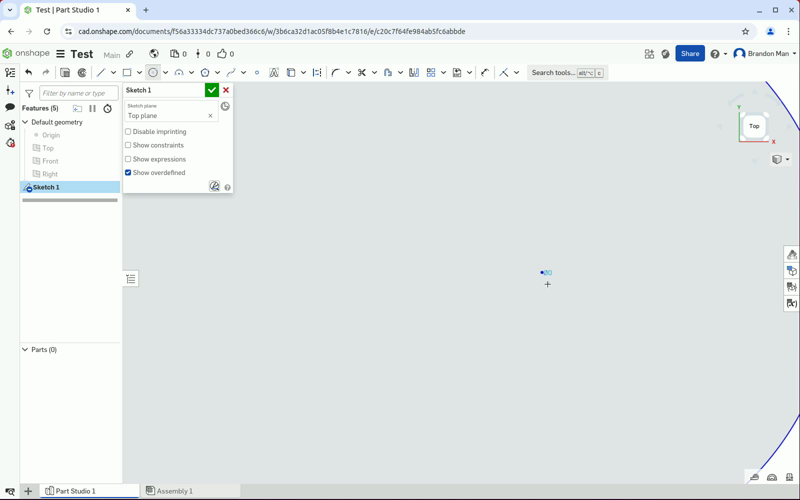
scroll(-6)
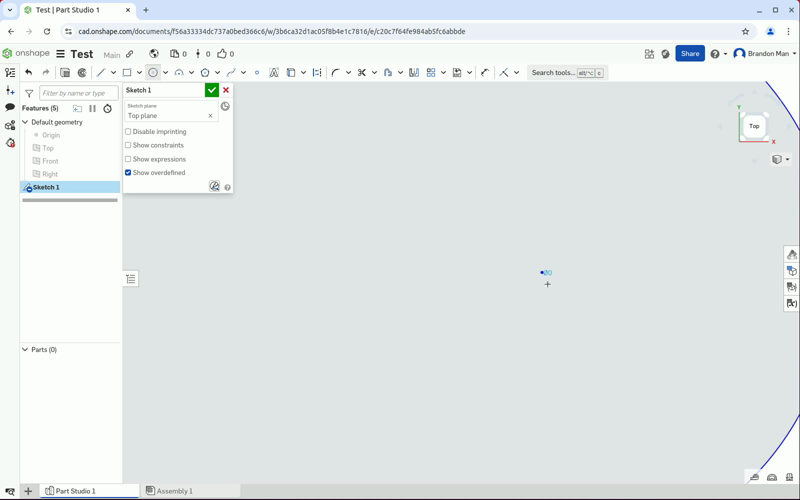
scroll(-6)
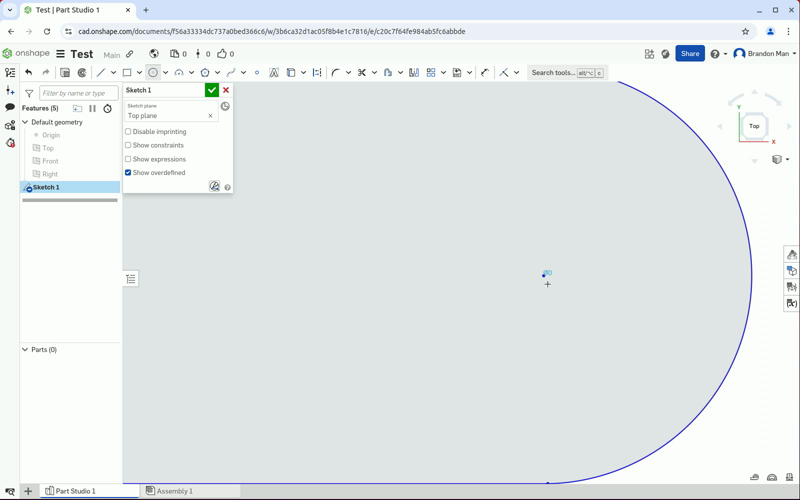
scroll(-6)
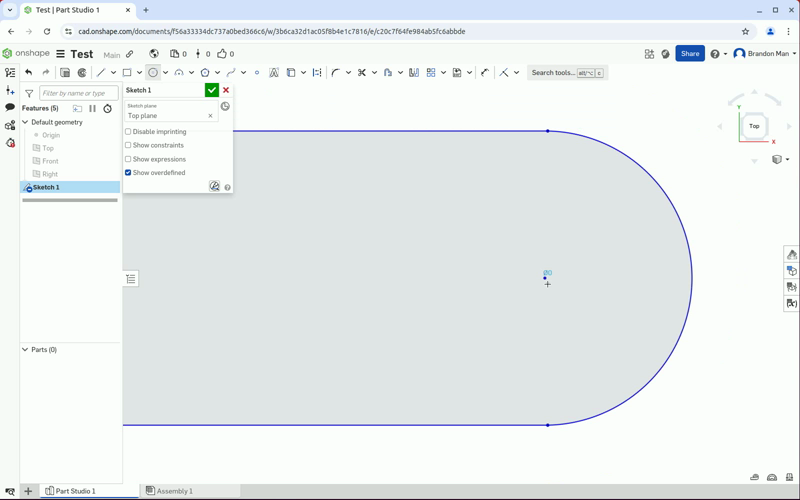
scroll(-6)
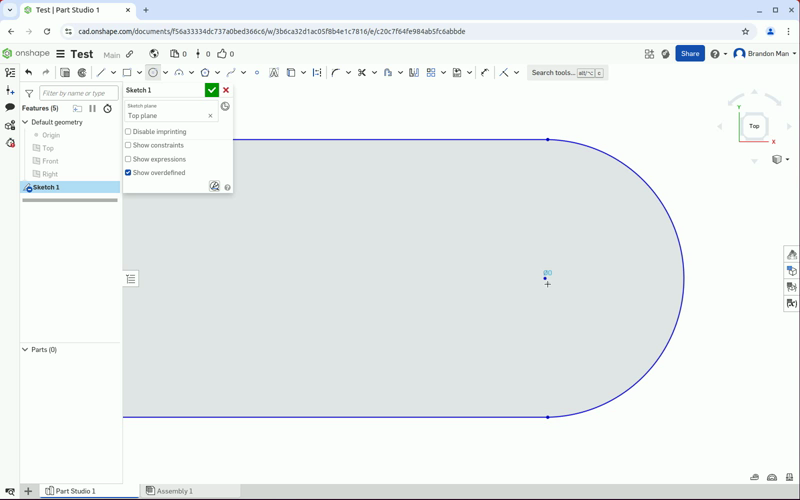
scroll(-6)
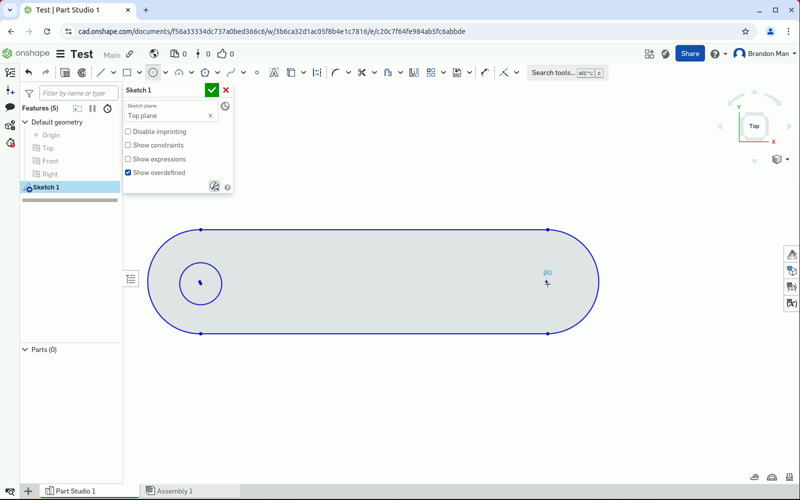
scroll(-6)
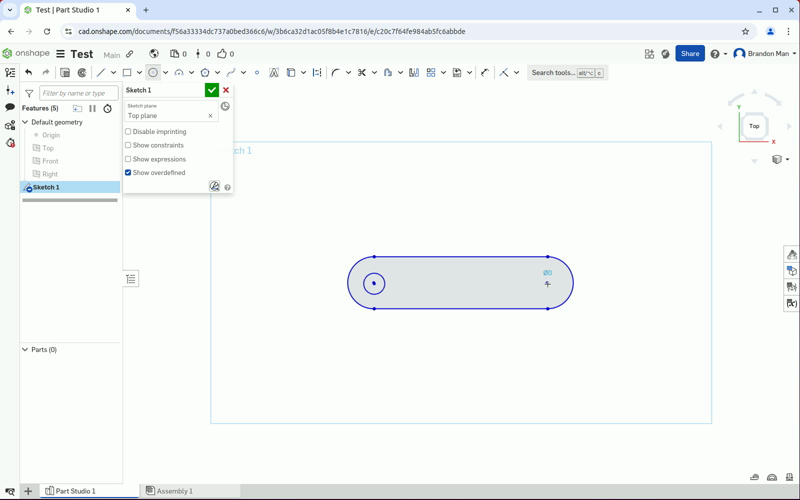
key_up(shift)
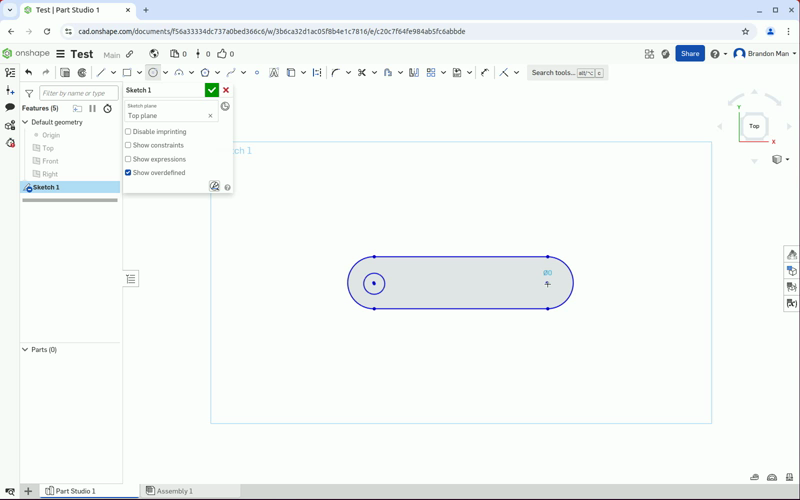
mouse_move(558, 283)
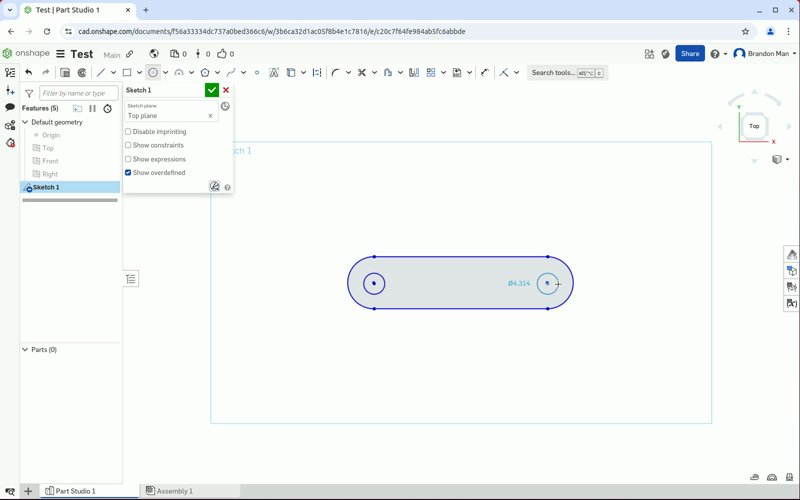
click(558, 283)
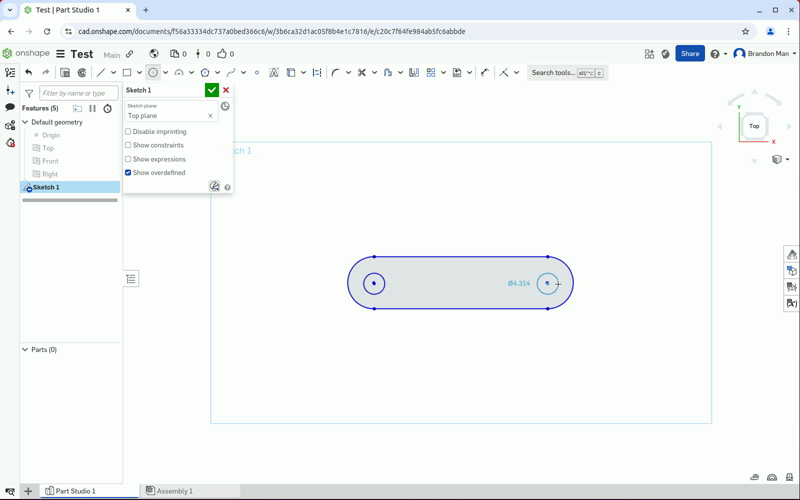
key(esc)
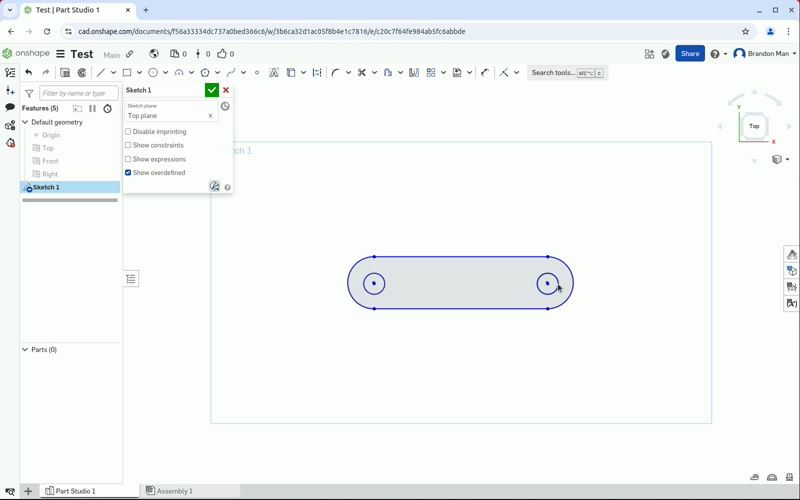
mouse_move(478, 300)
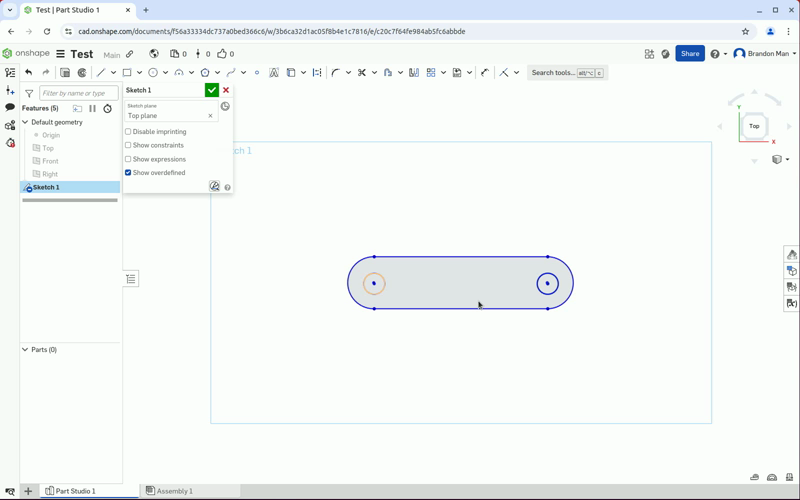
click(478, 300)
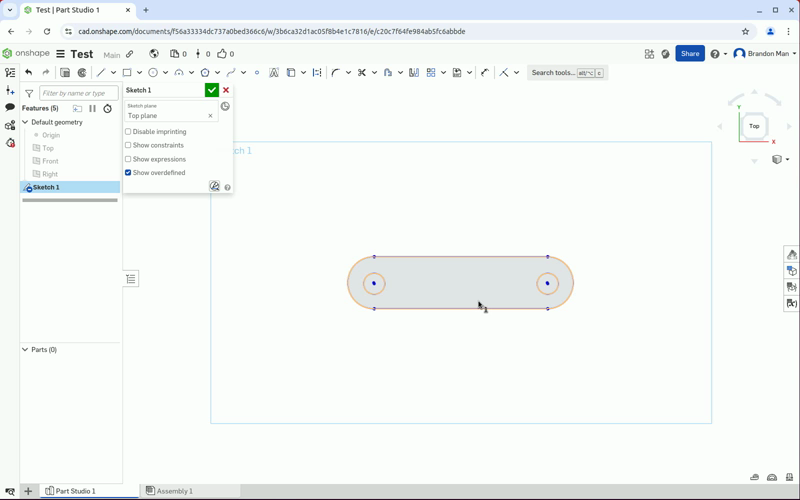
mouse_move(73, 352)
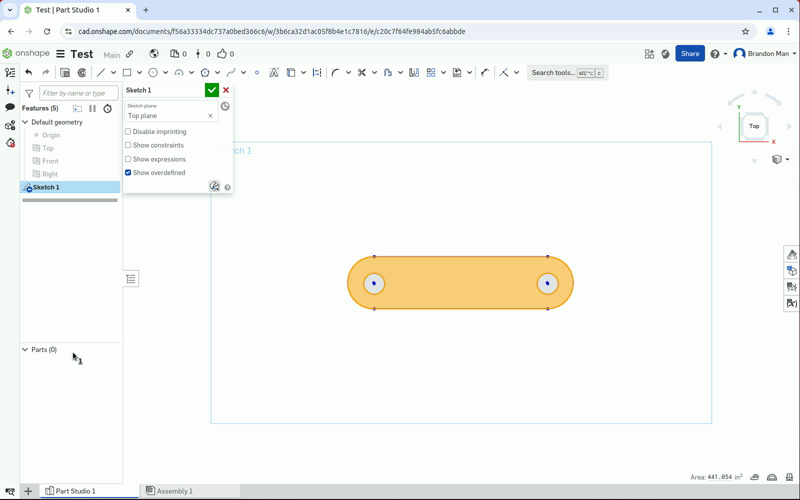
key(shift+y)
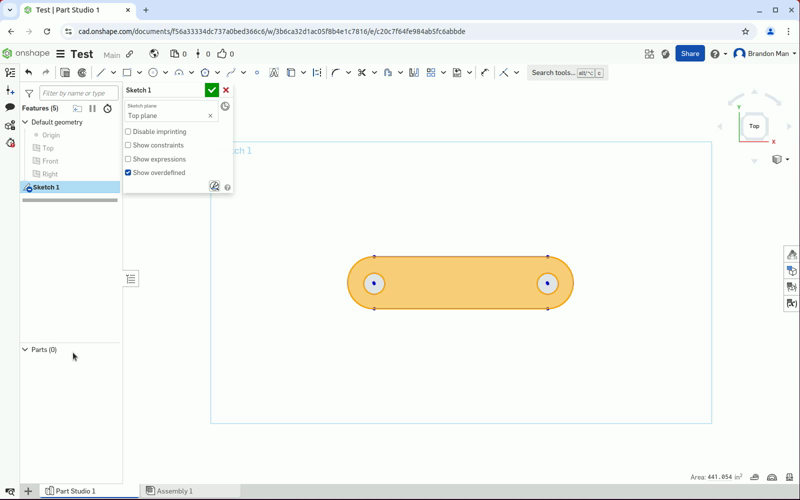
key(shift+e)
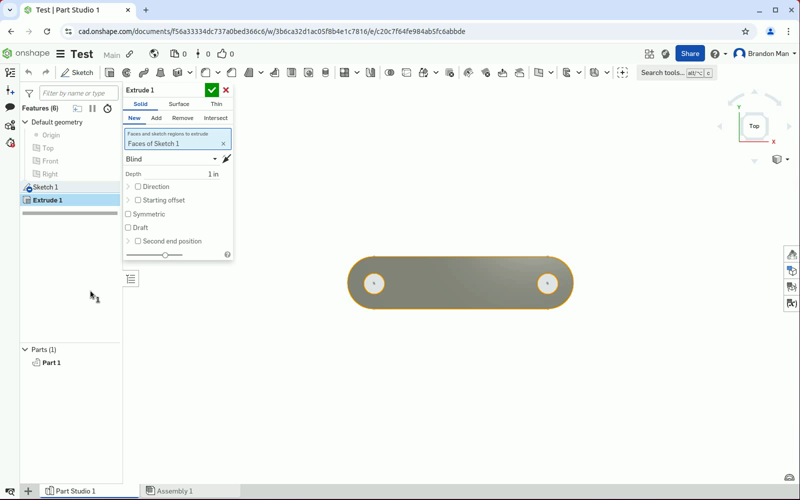
mouse_move(143, 106)
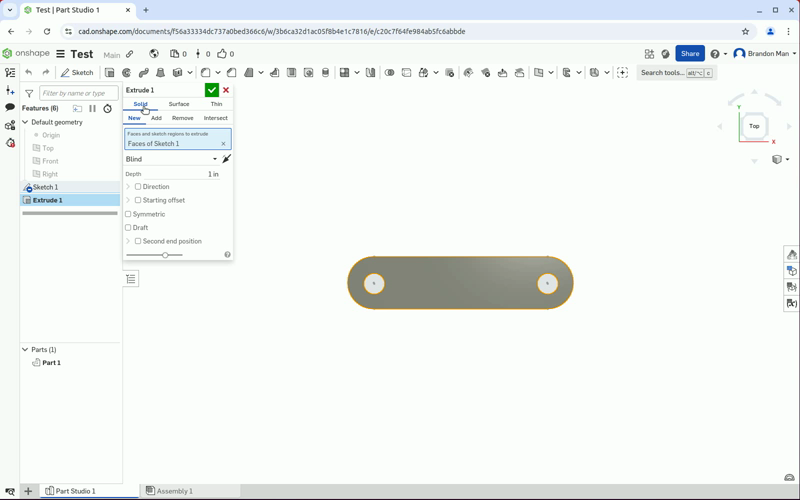
click(143, 106)
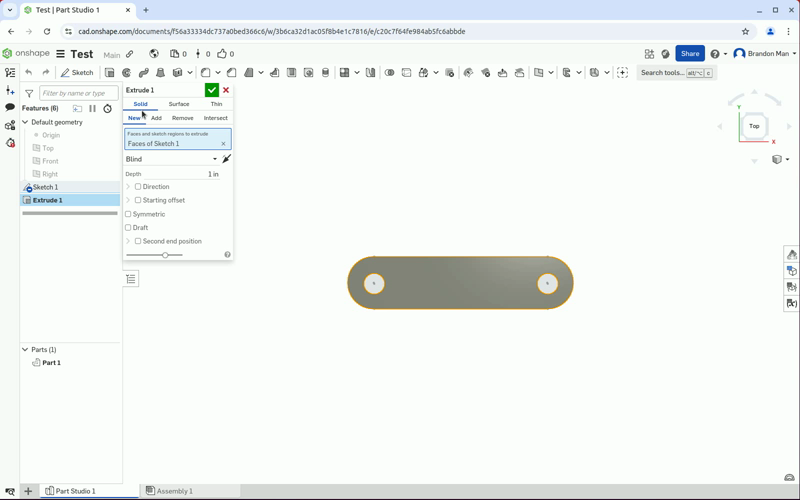
mouse_move(137, 120)
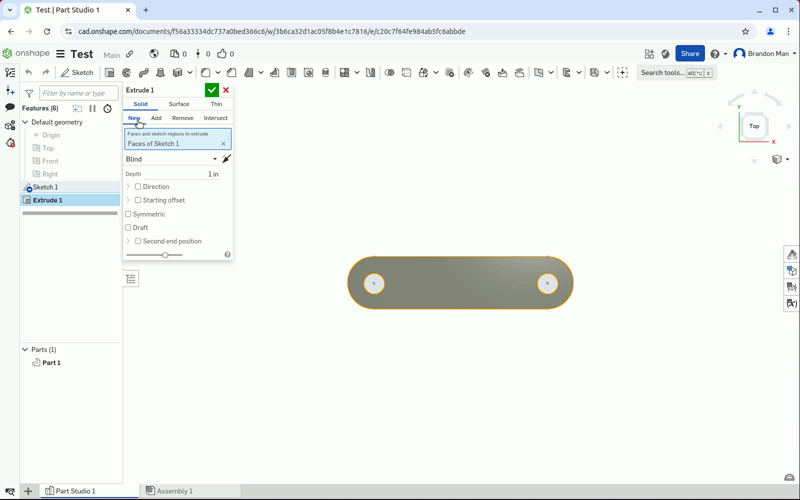
click(137, 120)
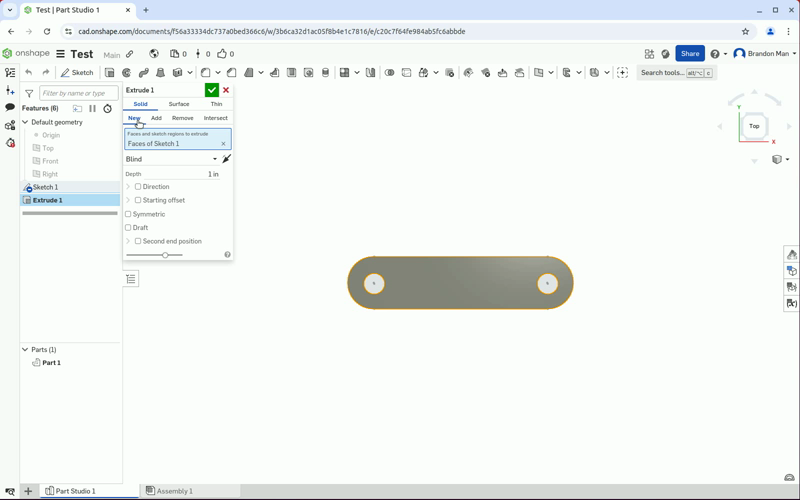
key(tab, 4)
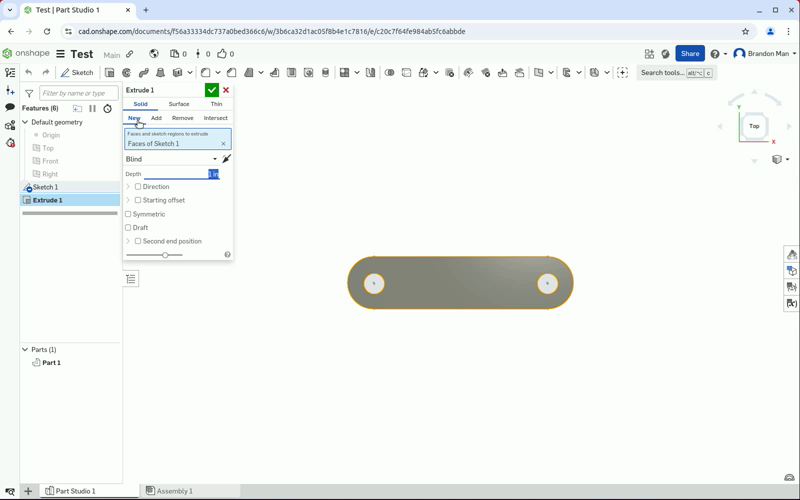
text(2.648)
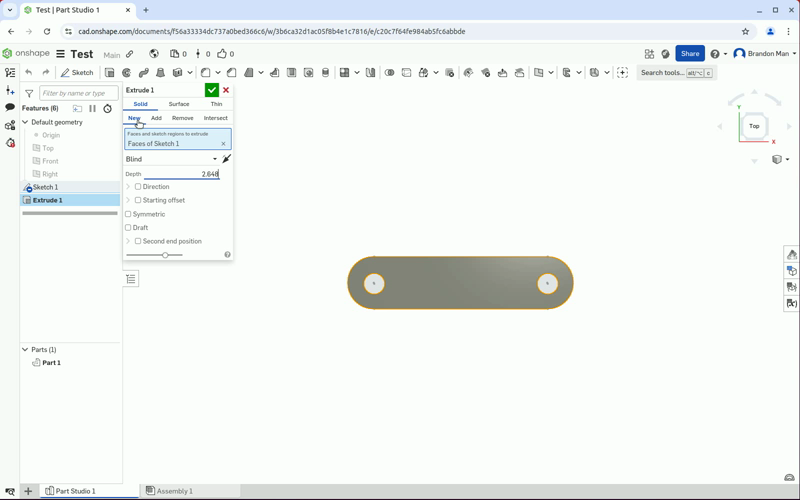
key(enter)
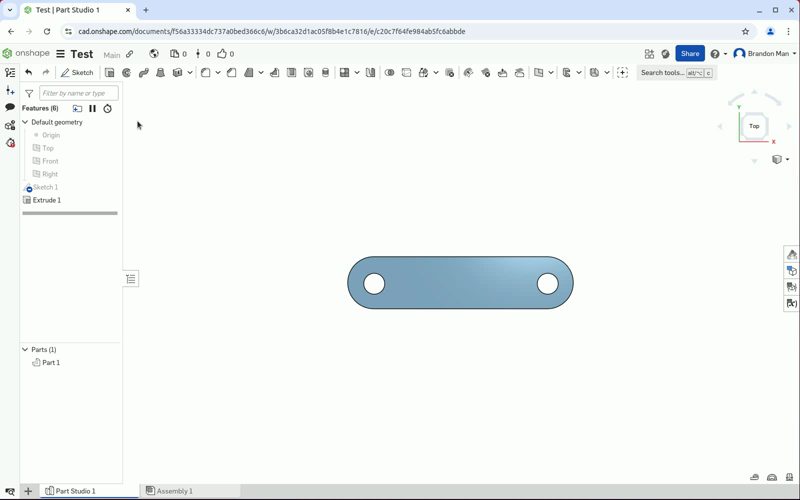
key(shift+h)
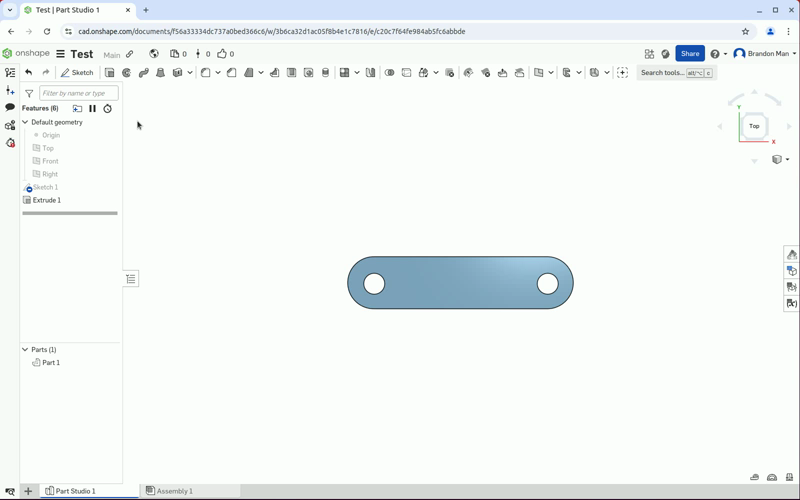
key(shift+h)
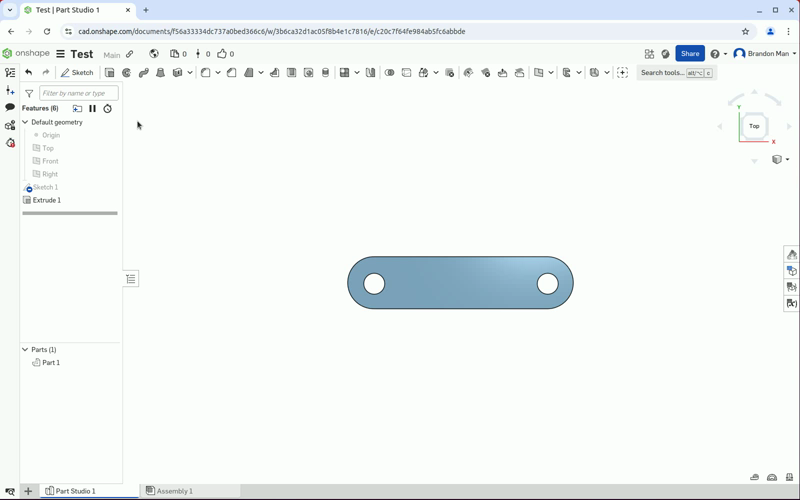
mouse_move(73, 189)
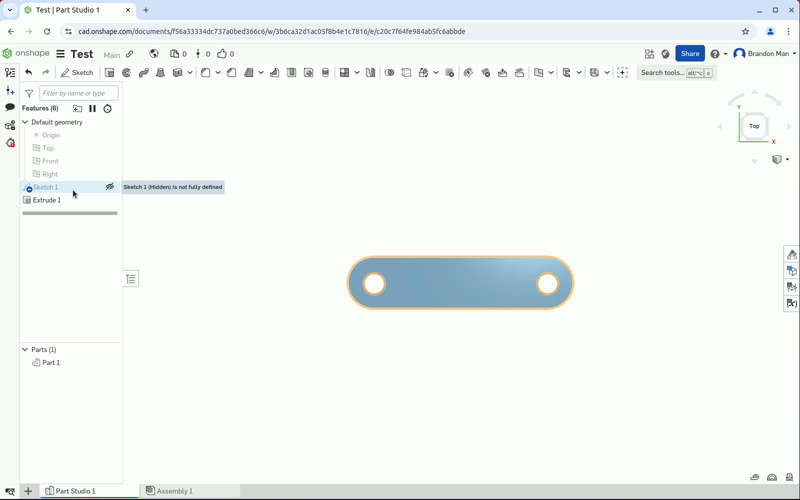
click(73, 189)
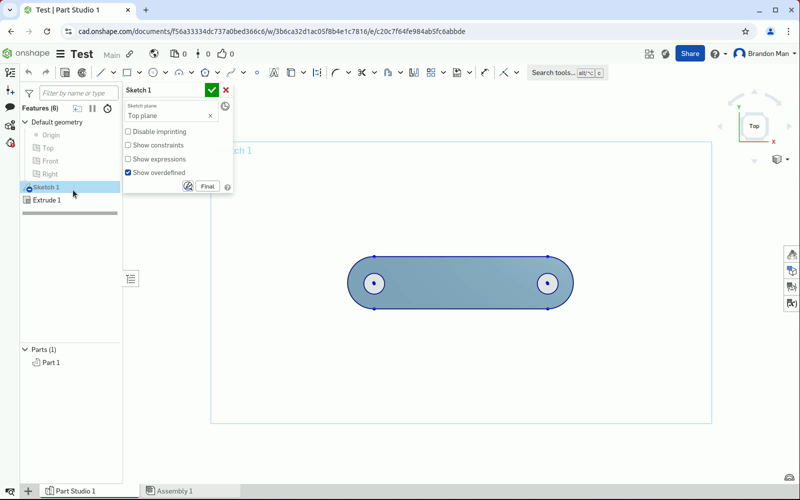
mouse_move(229, 92)
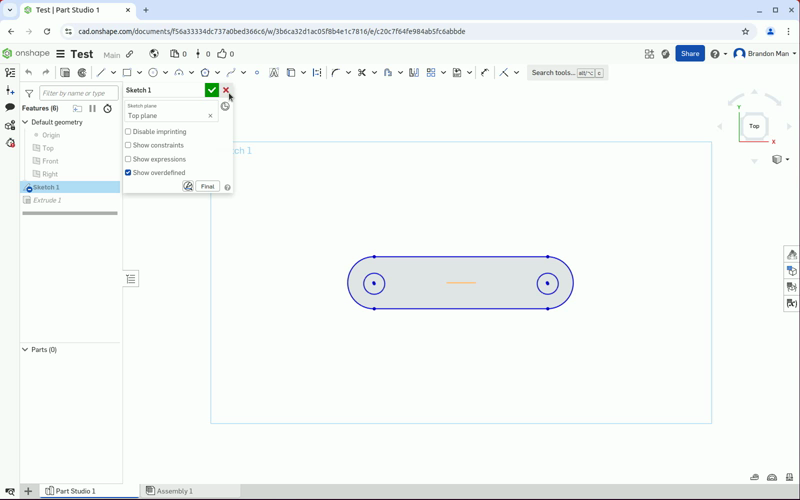
click(229, 92)
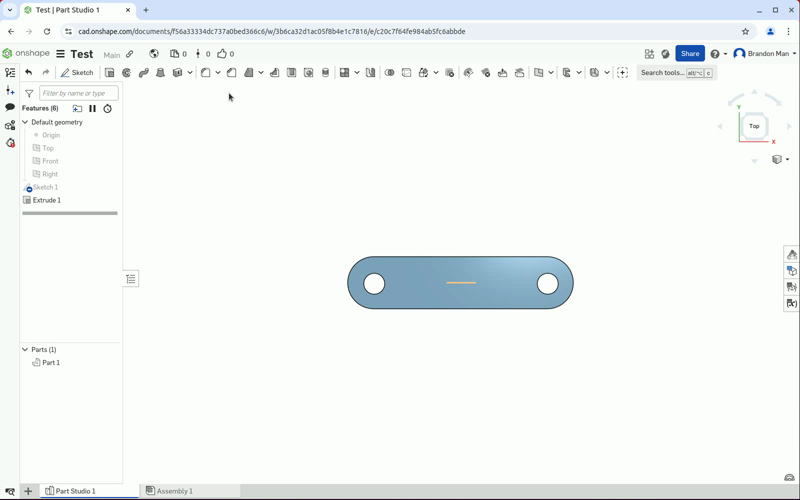
mouse_move(541, 75)
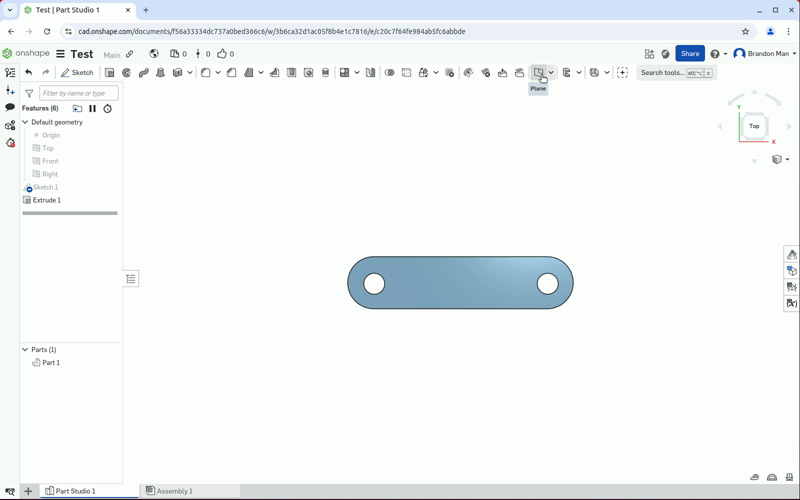
click(541, 75)
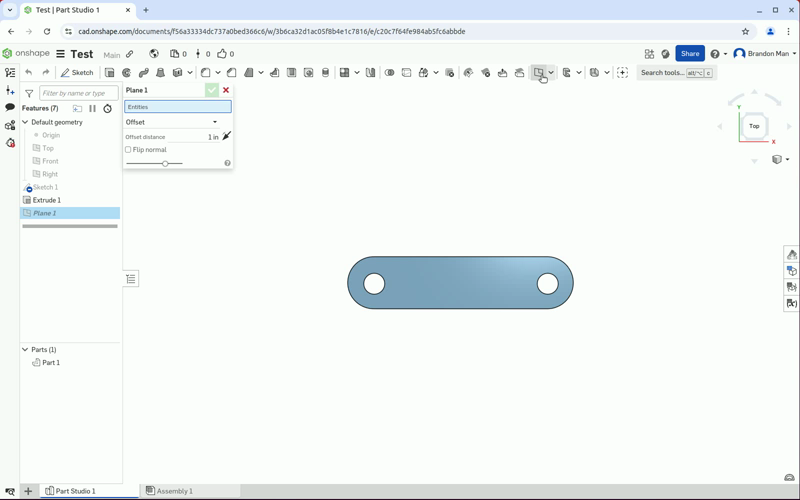
mouse_move(73, 150)
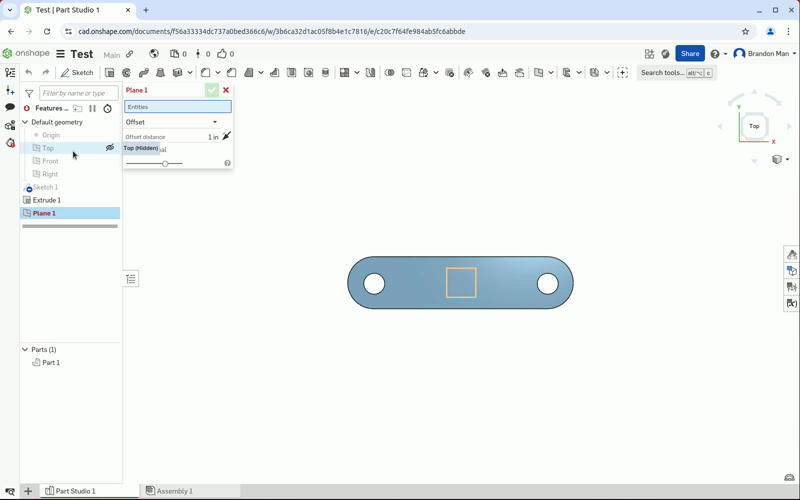
click(73, 150)
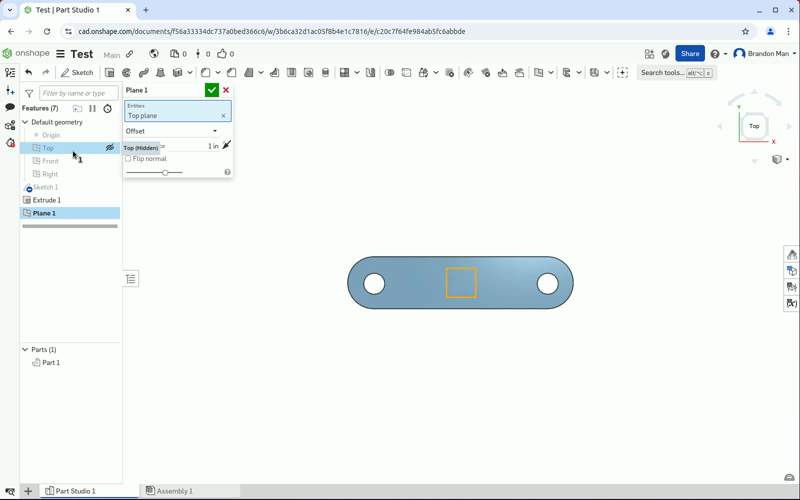
key(tab, 2)
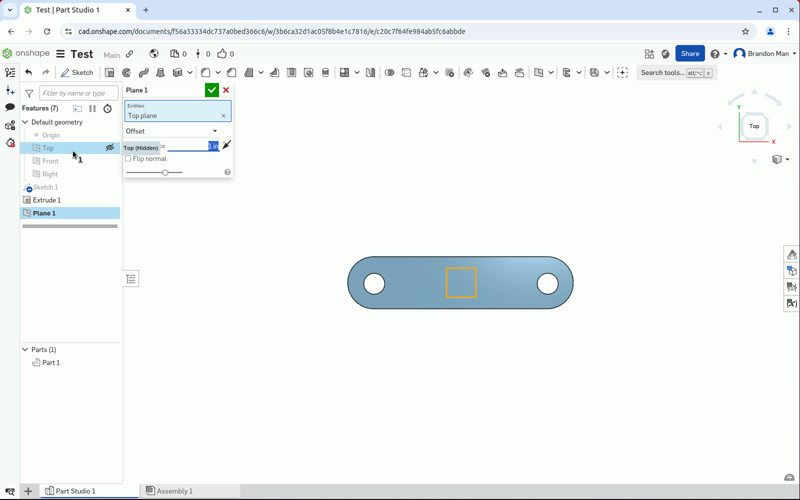
text(2.65)
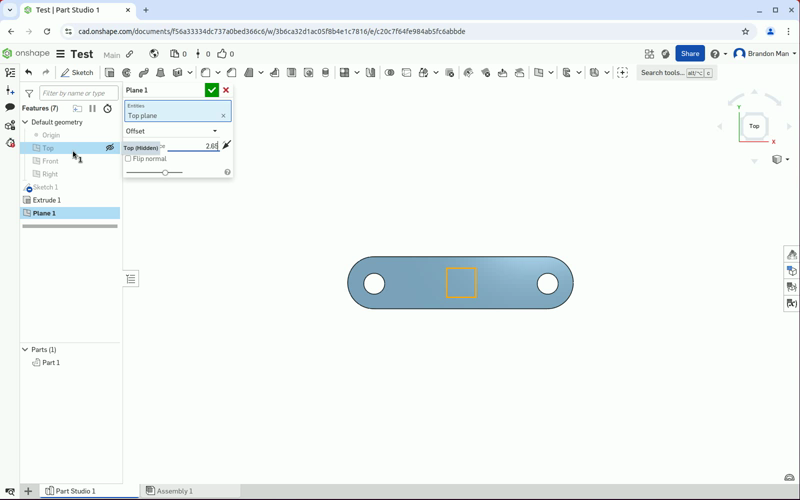
key(enter, 2)
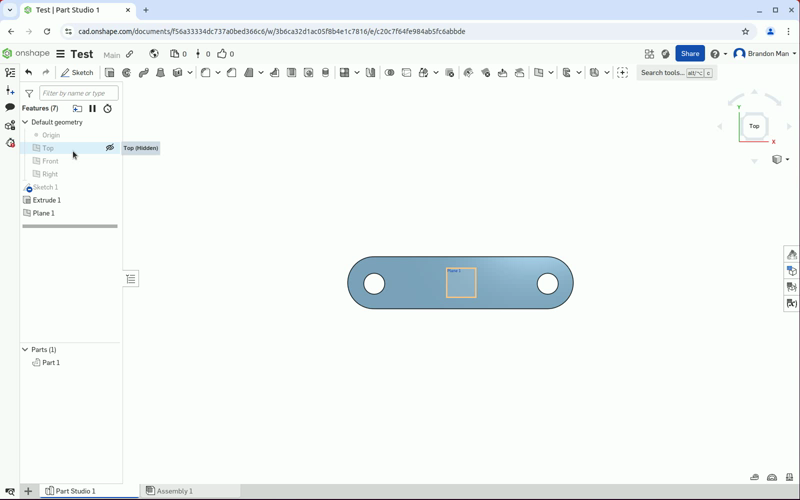
key(shift+s)
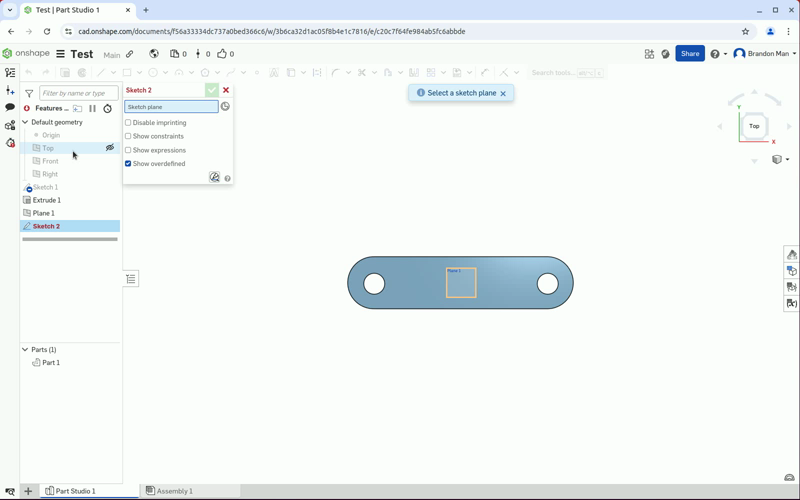
mouse_move(73, 215)
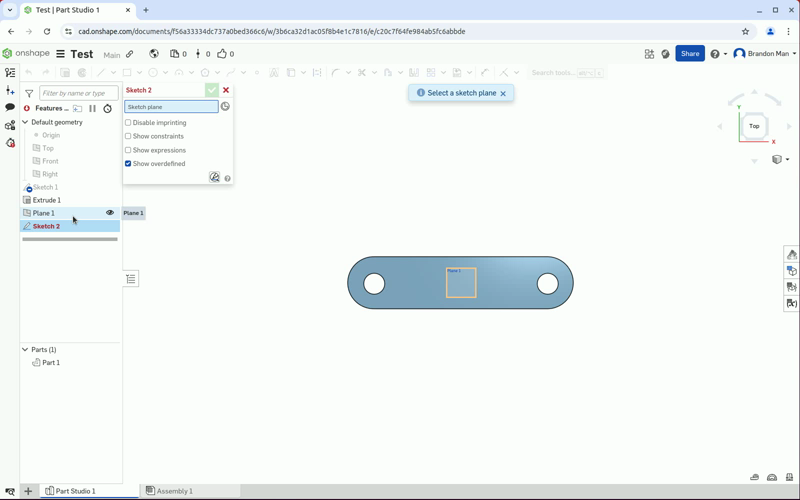
click(73, 215)
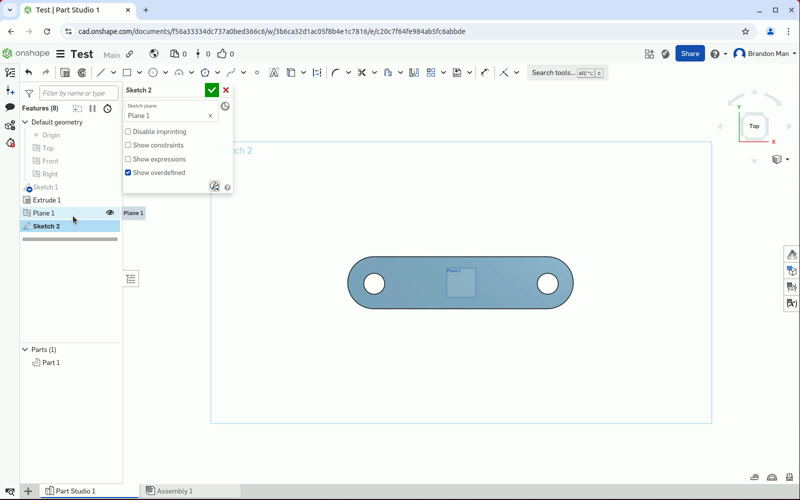
mouse_move(73, 352)
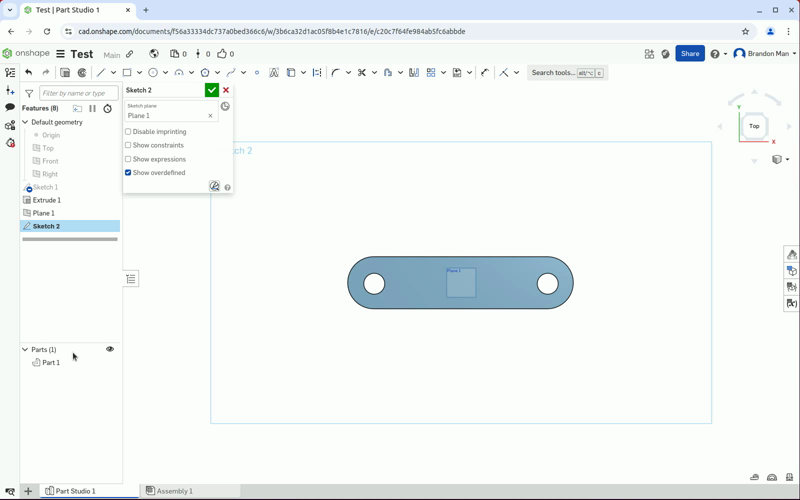
key(y)
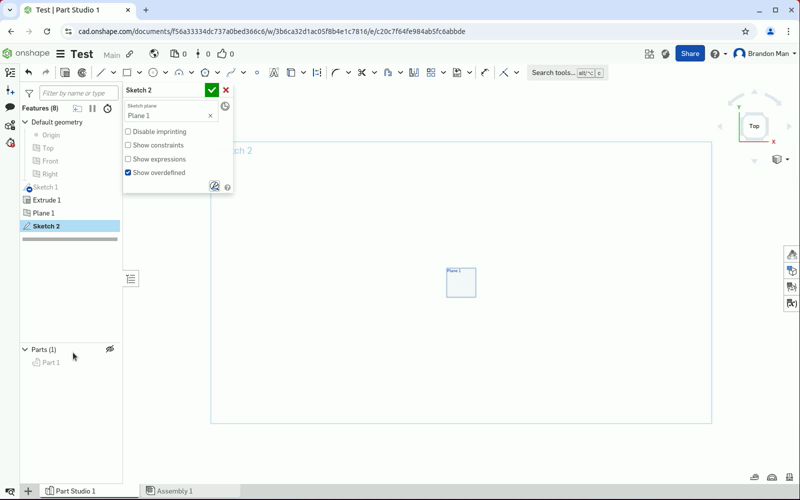
key(l)
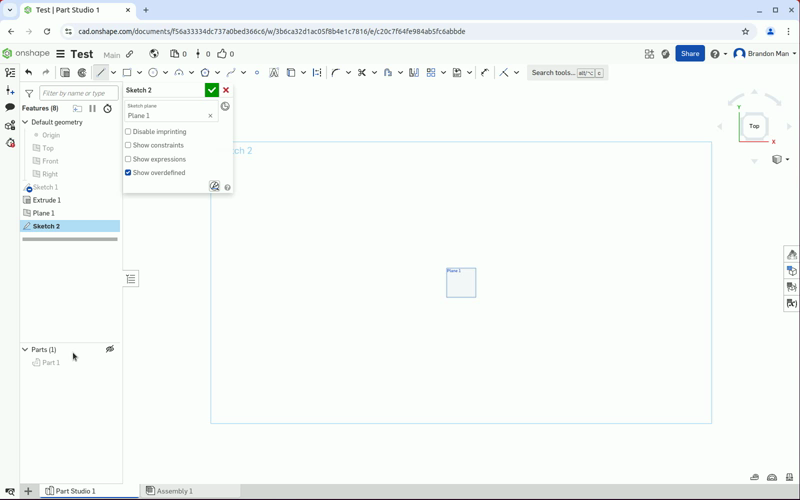
key_down(shift)
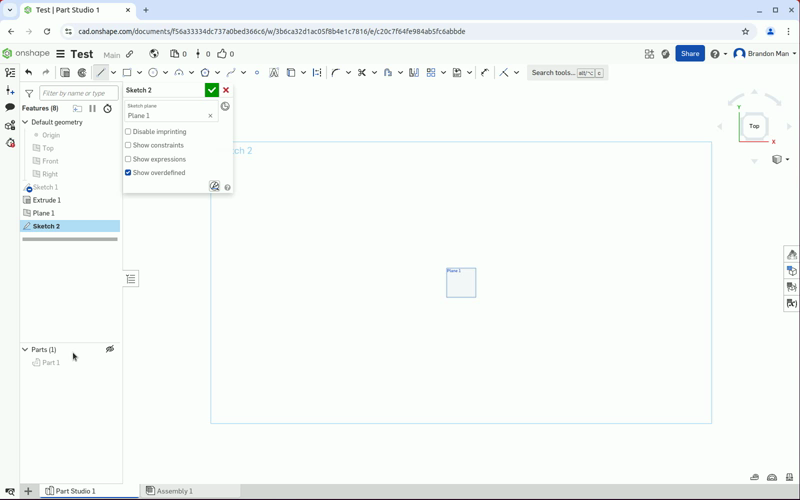
mouse_move(413, 299)
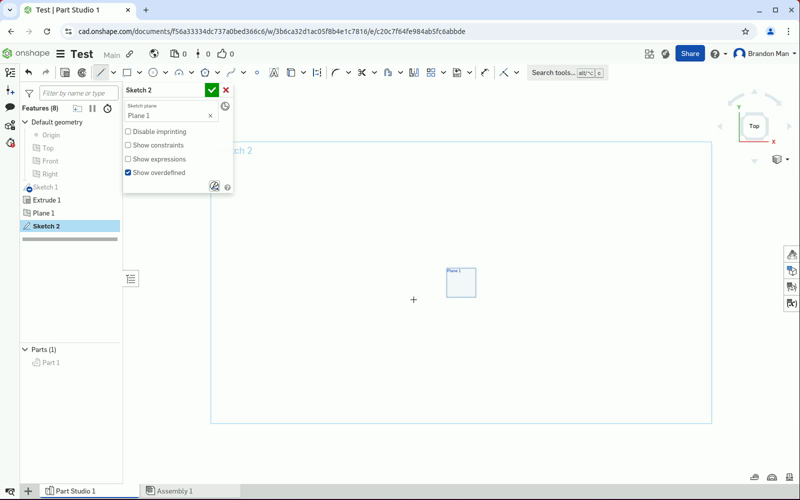
click(413, 299)
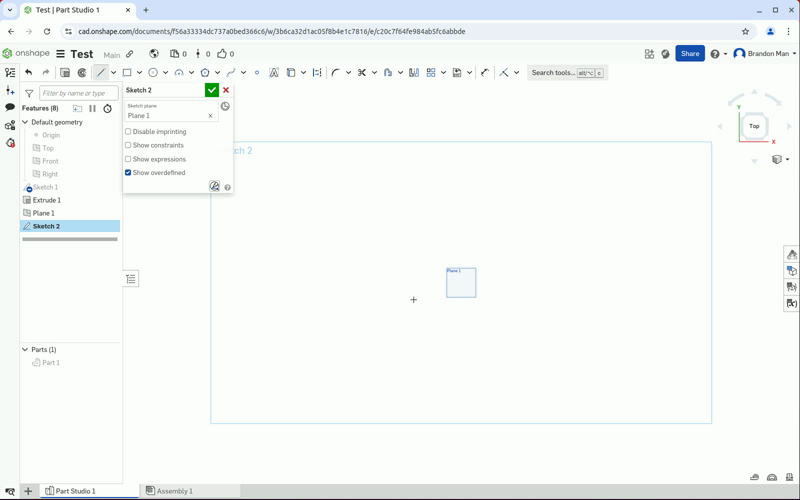
key_up(shift)
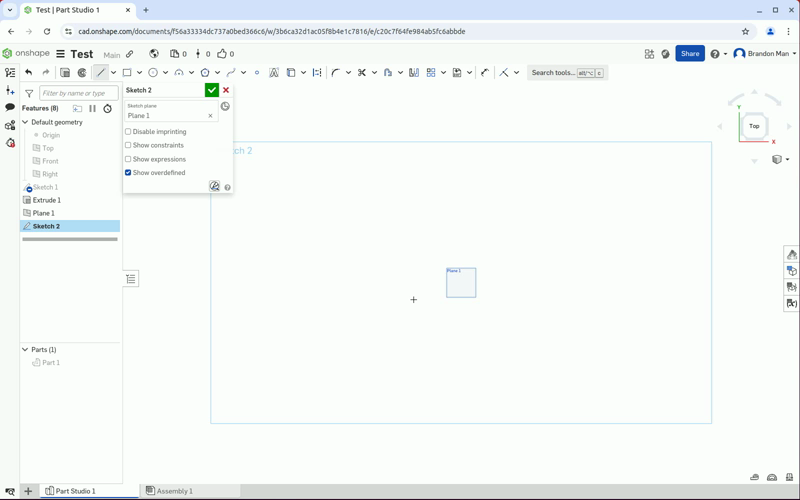
key_down(shift)
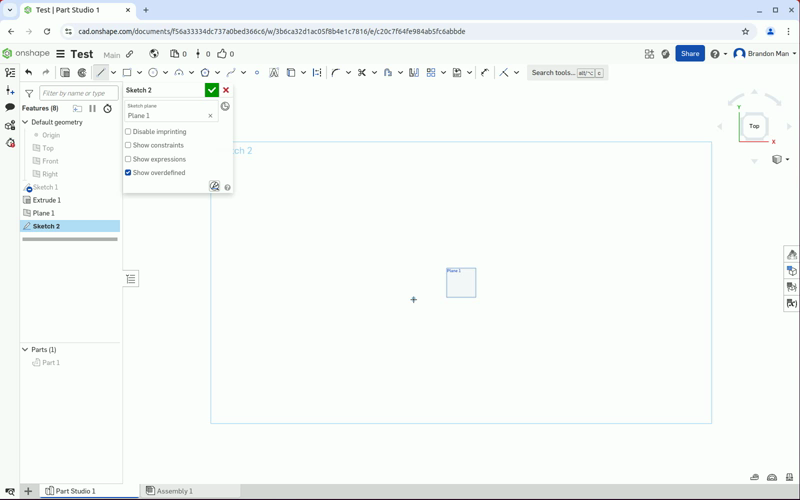
mouse_move(509, 299)
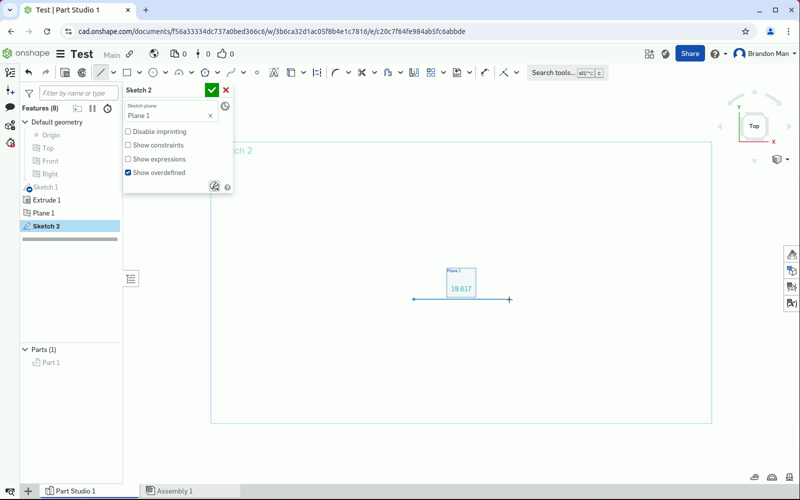
click(509, 299)
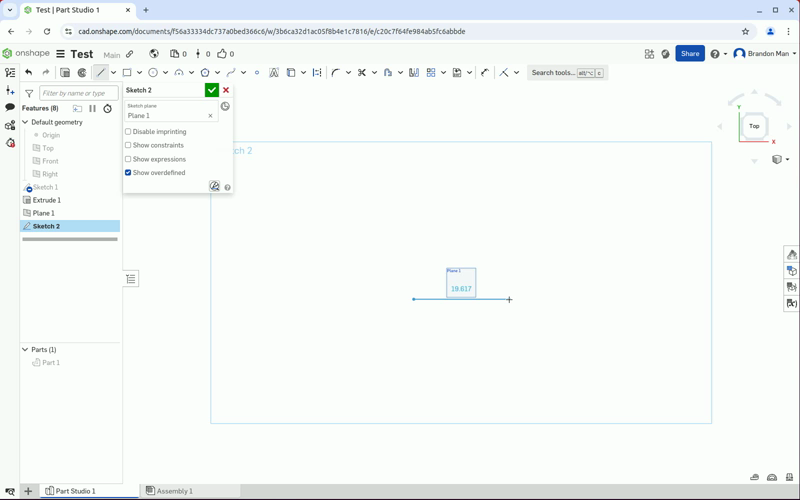
key_up(shift)
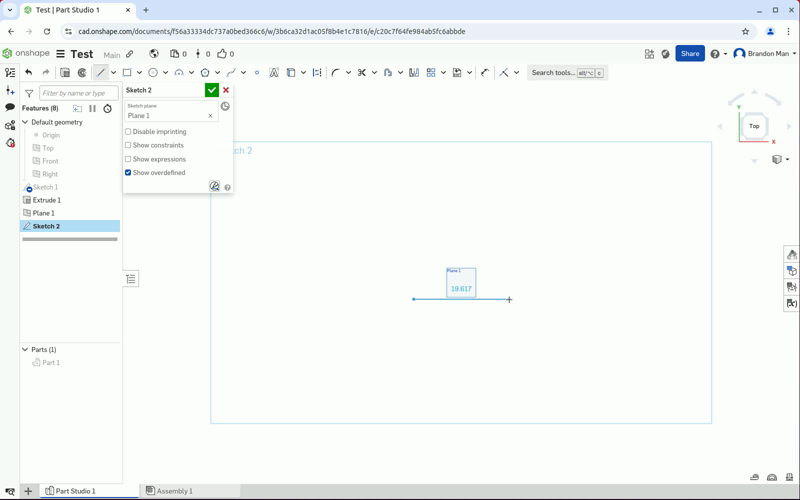
key_down(shift)
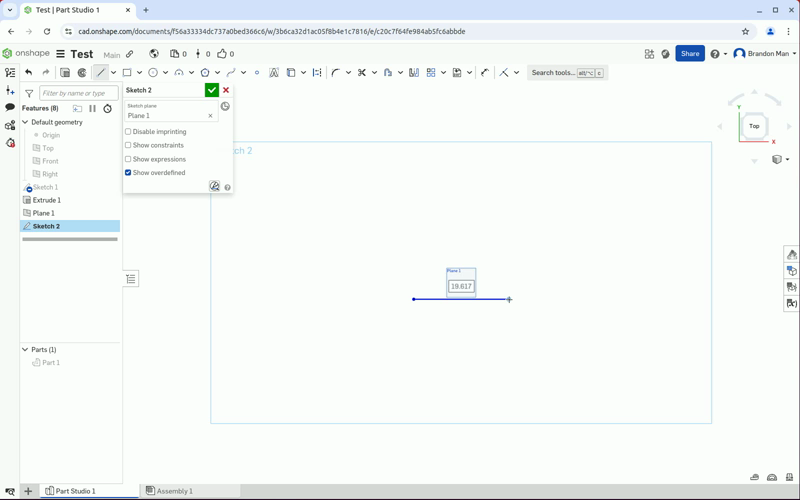
mouse_move(539, 299)
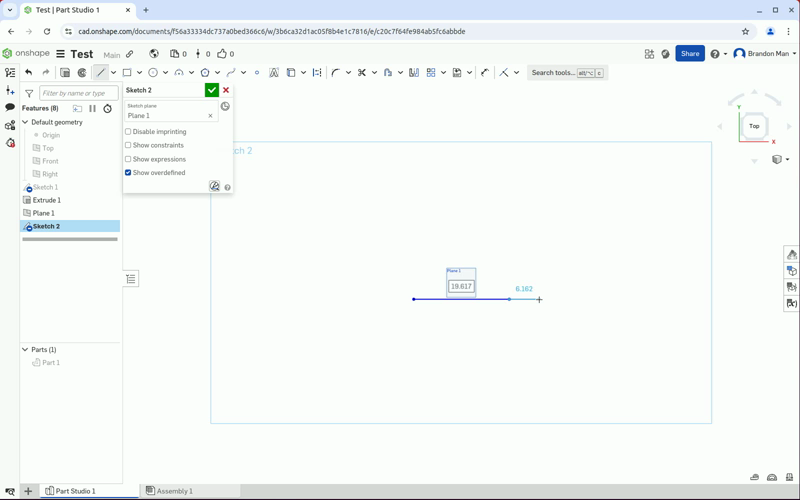
mouse_move(509, 267)
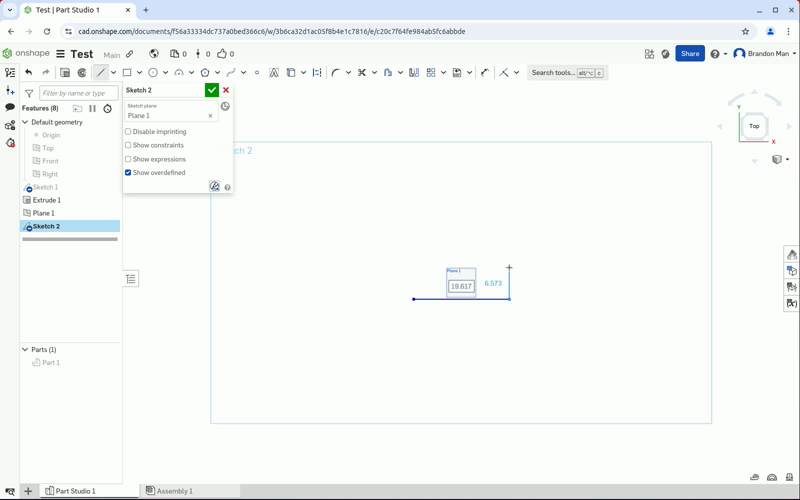
click(509, 267)
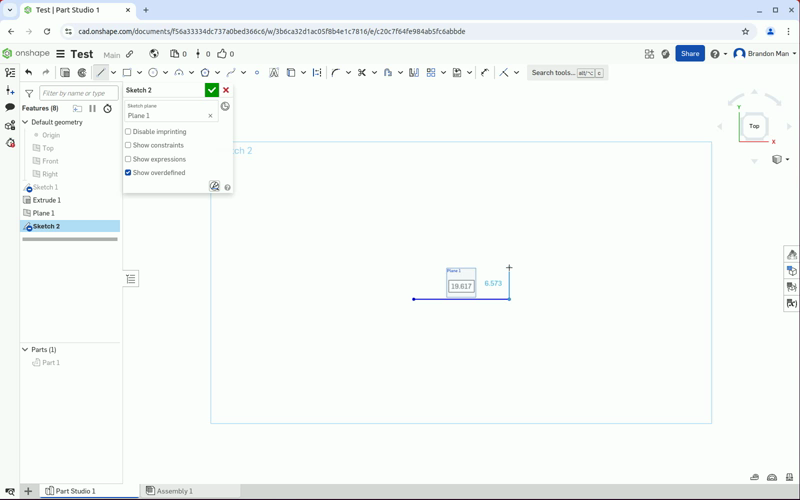
key_up(shift)
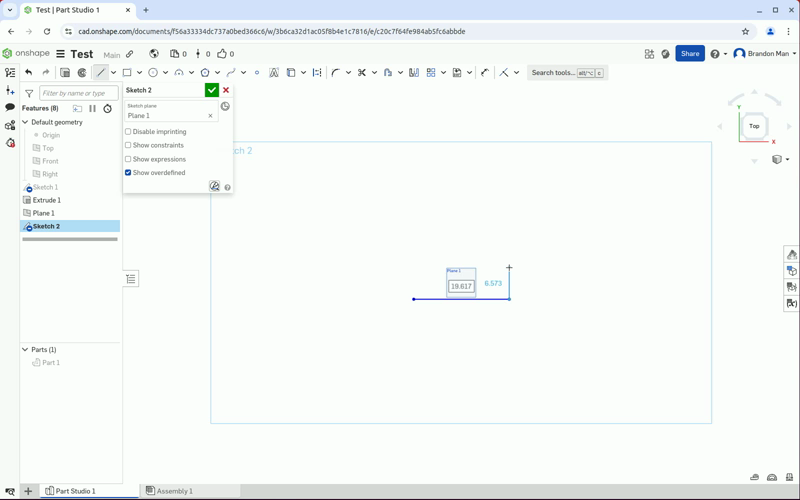
key_down(shift)
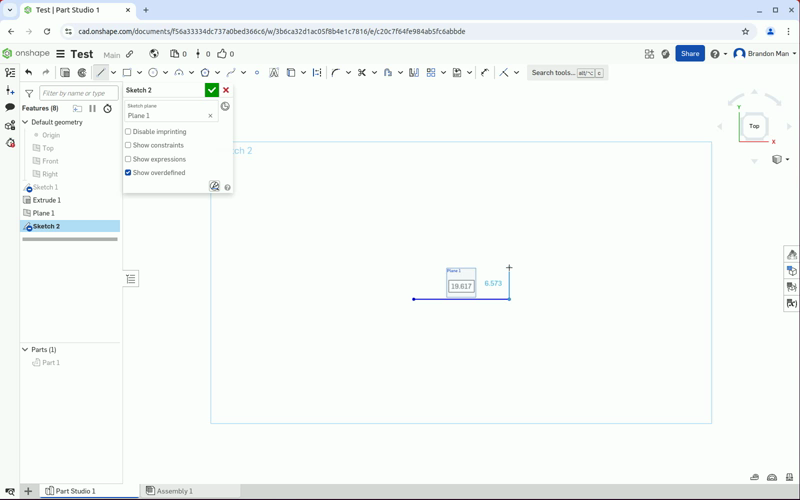
mouse_move(413, 267)
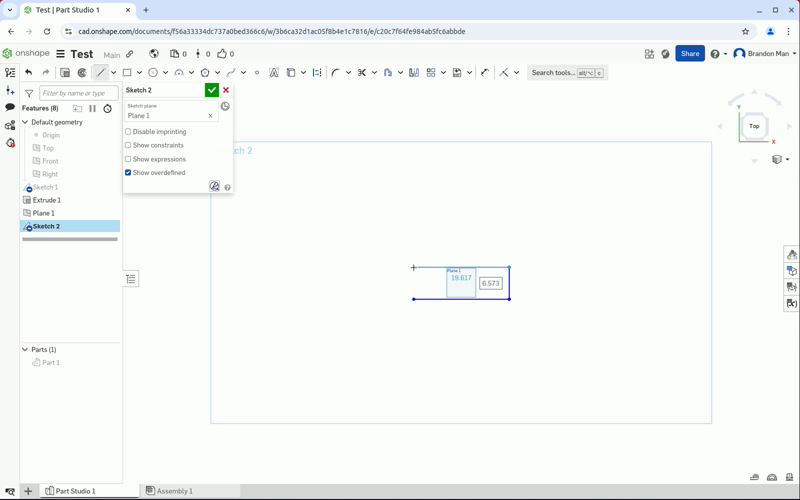
click(413, 267)
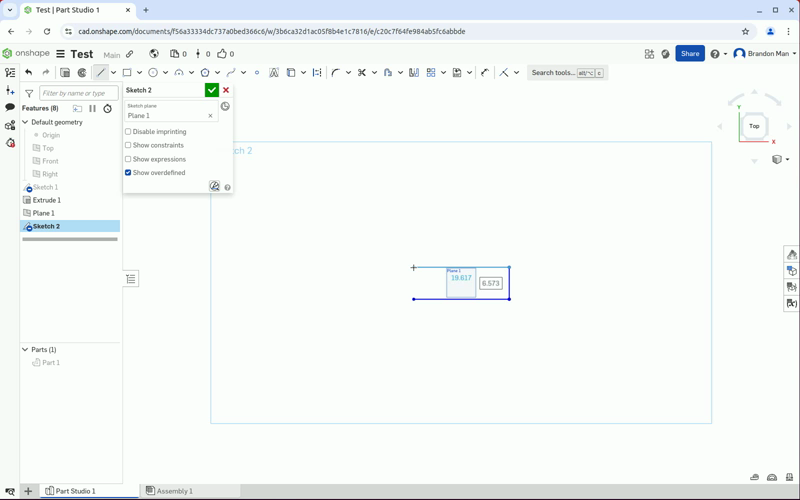
key_up(shift)
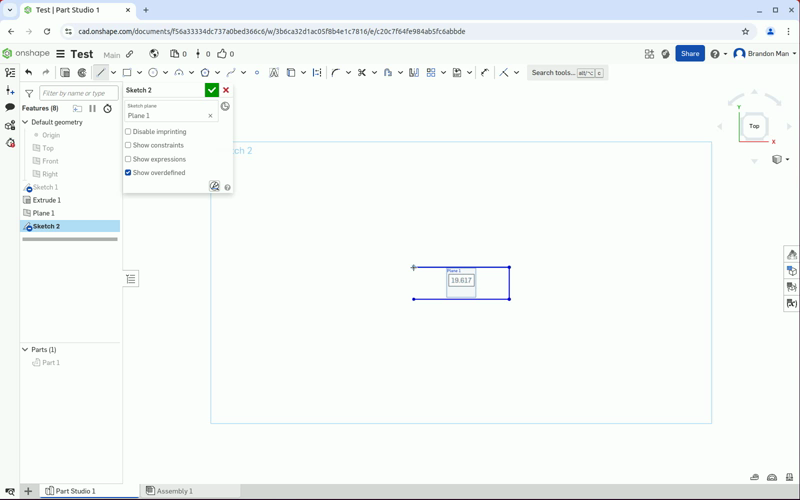
mouse_move(444, 267)
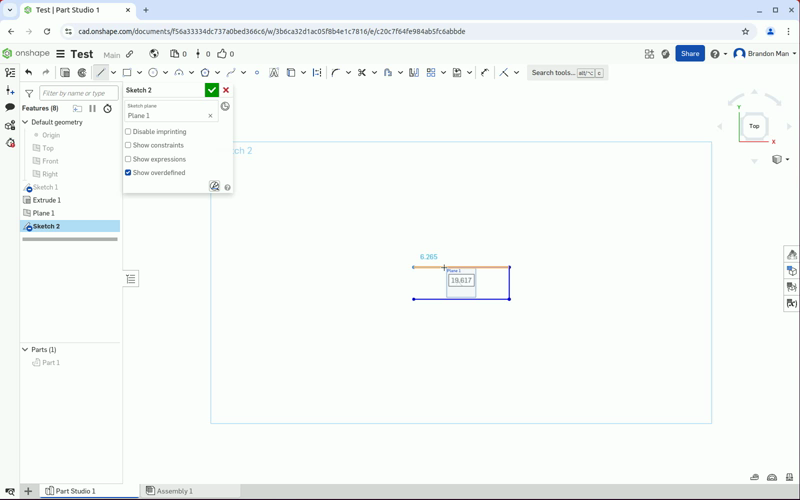
key_down(shift)
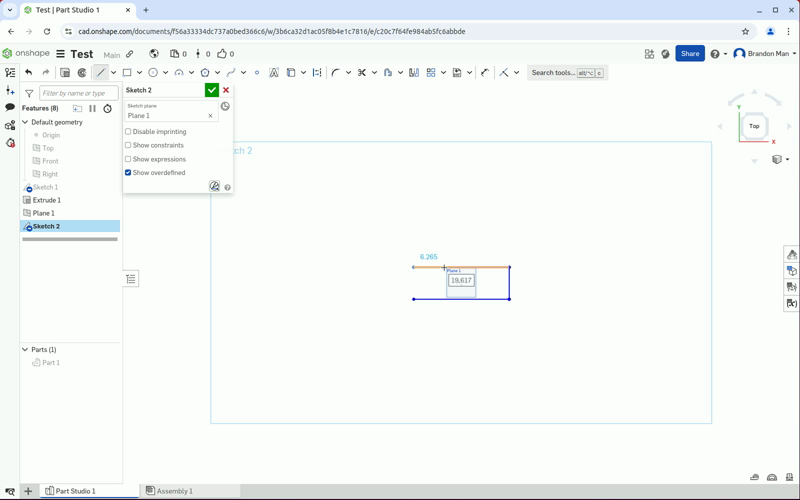
mouse_move(413, 299)
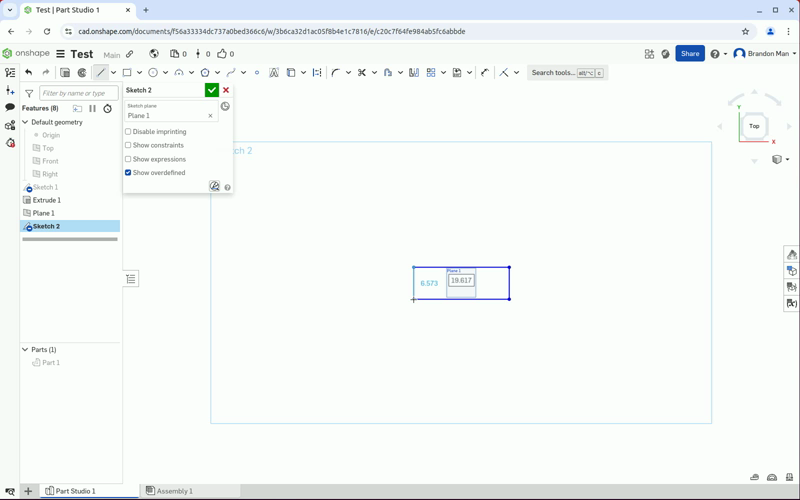
key_up(shift)
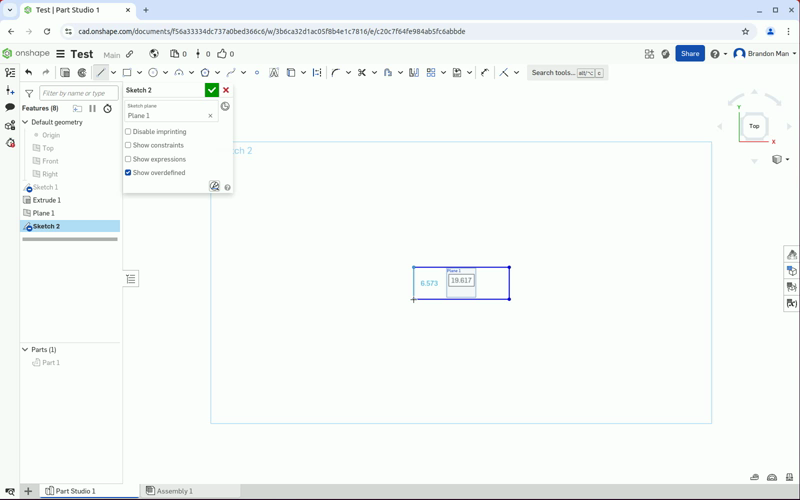
click(413, 299)
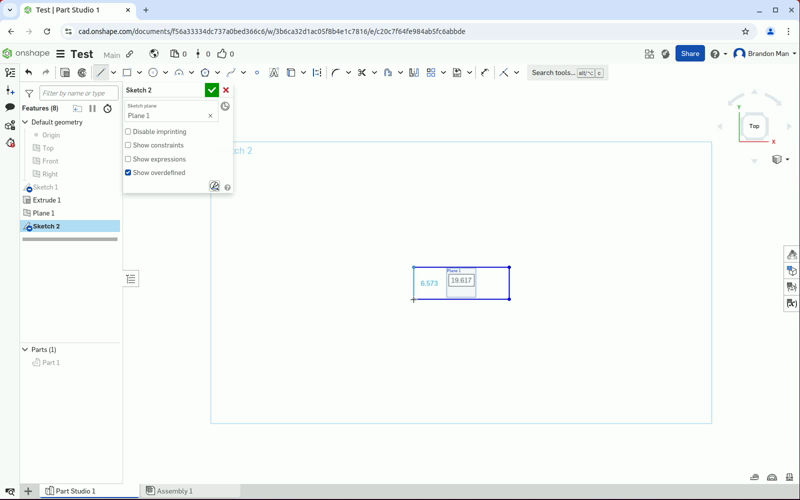
key(esc)
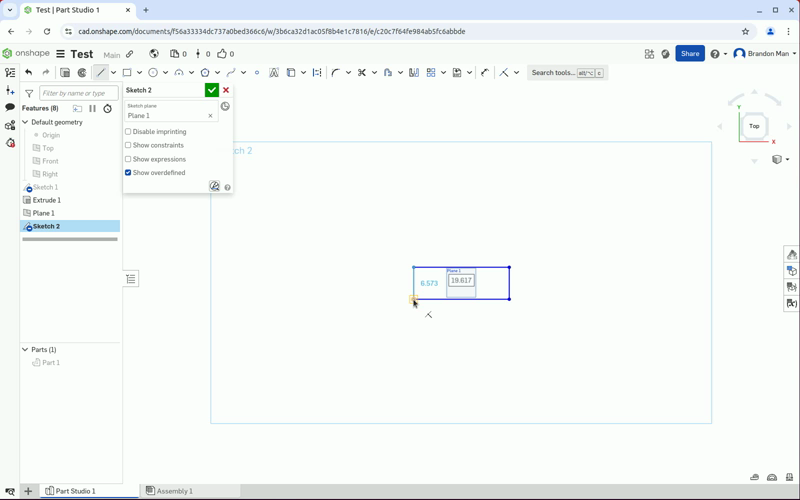
mouse_move(498, 274)
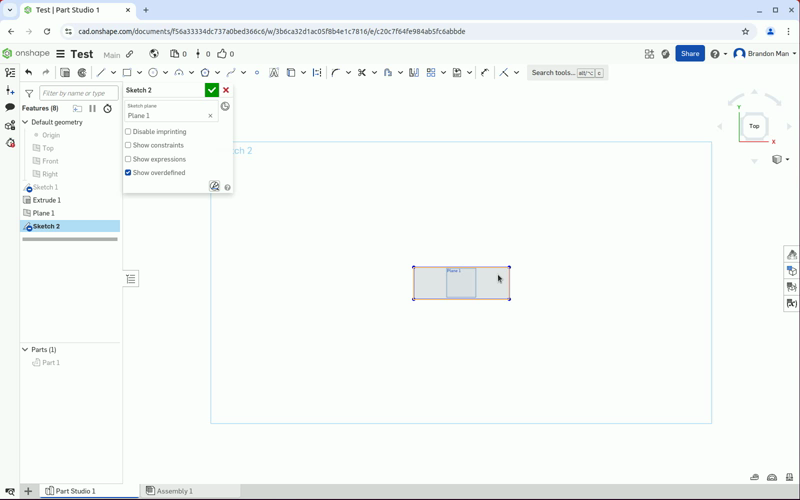
click(498, 274)
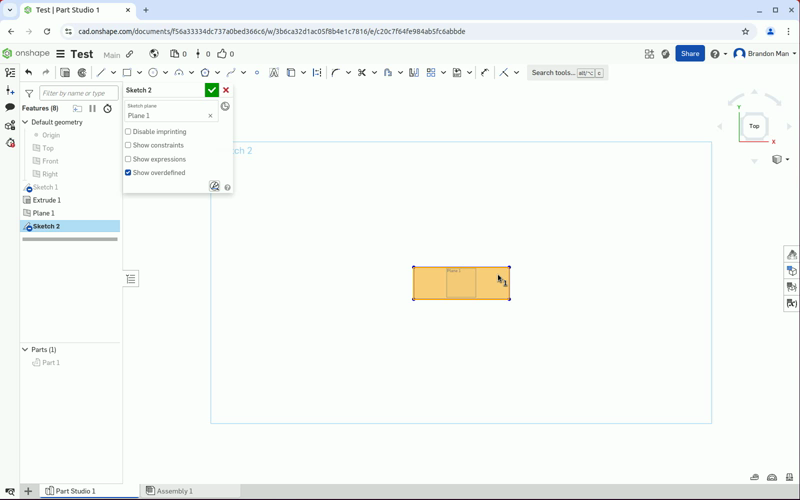
mouse_move(73, 352)
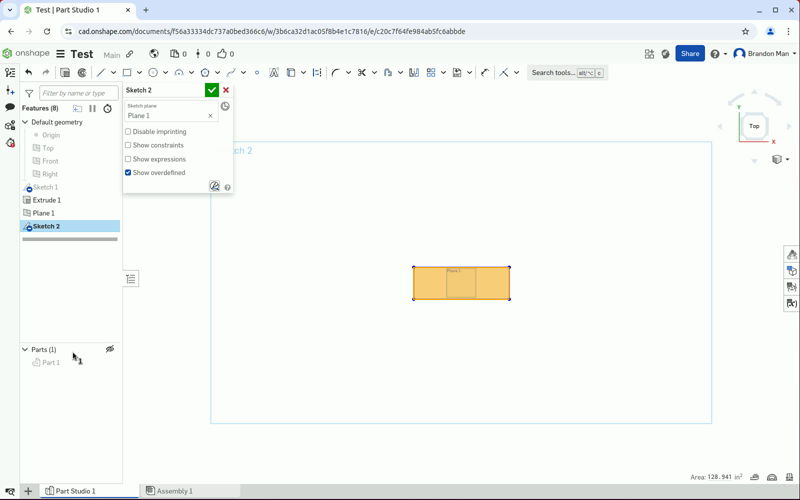
key(shift+y)
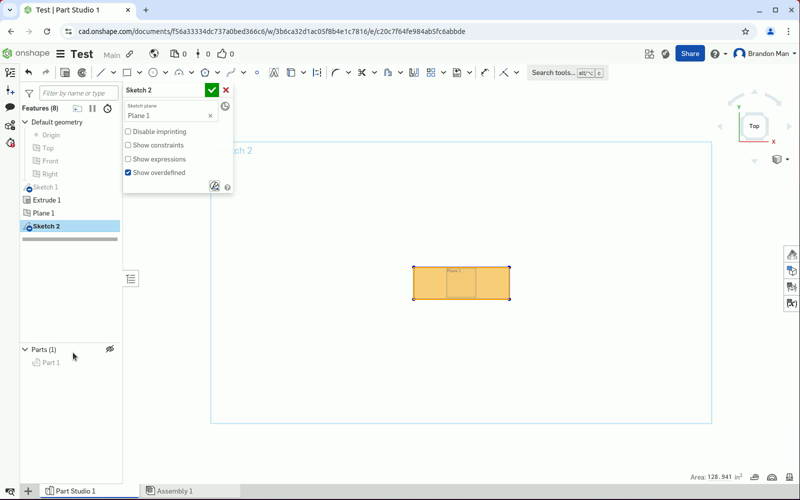
key(shift+e)
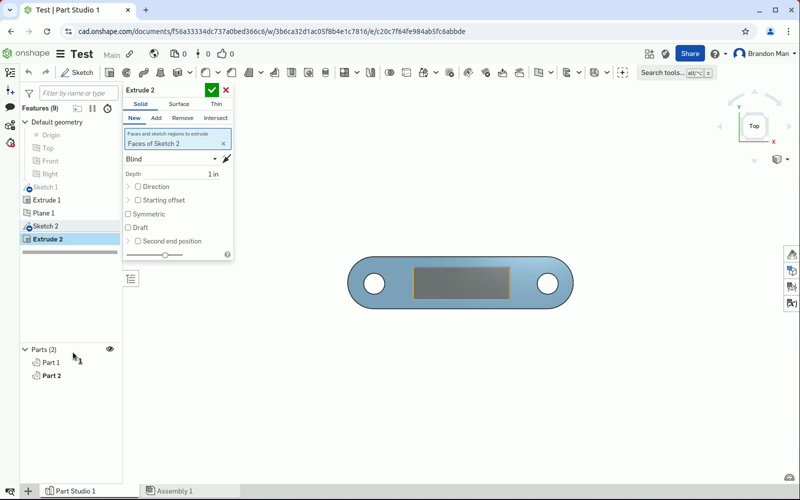
mouse_move(143, 106)
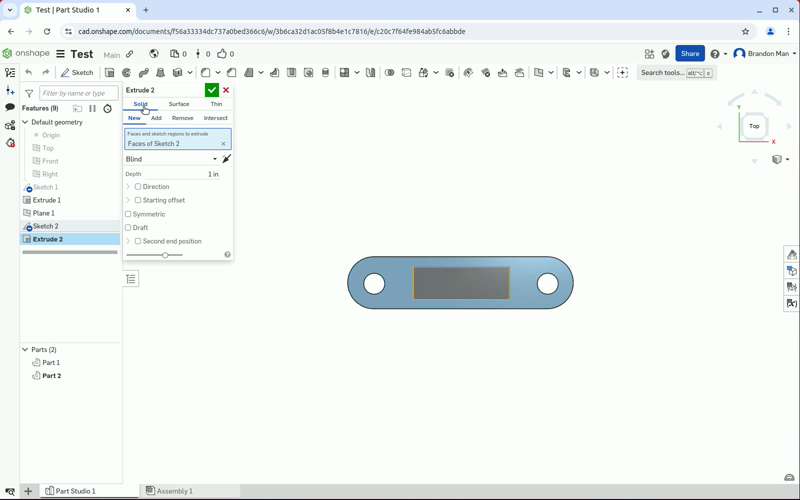
click(143, 106)
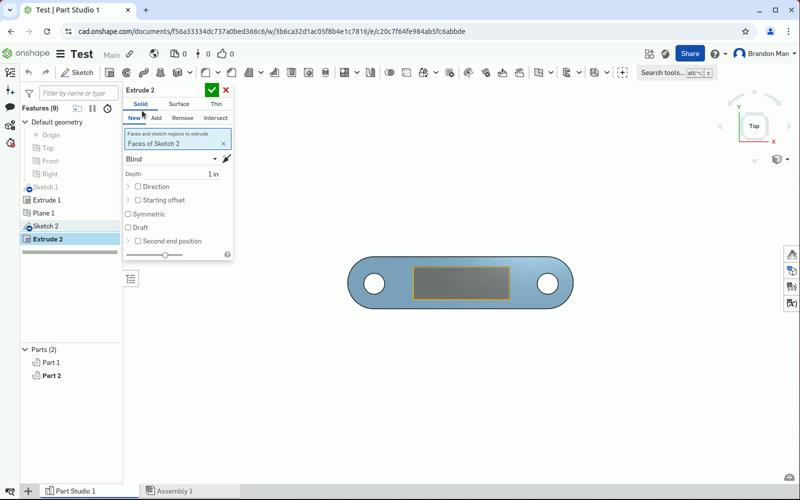
mouse_move(137, 120)
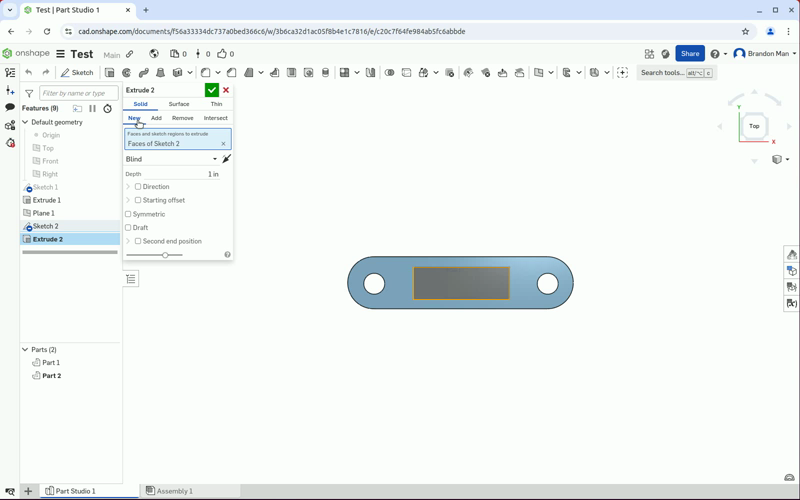
click(137, 120)
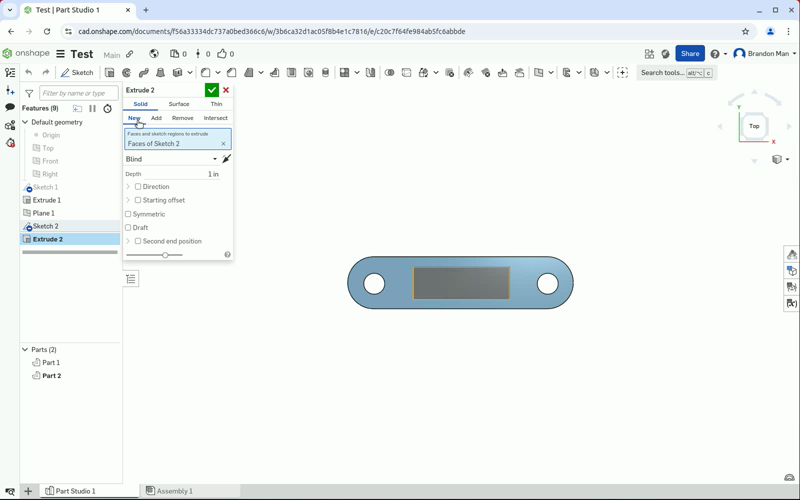
key(tab, 4)
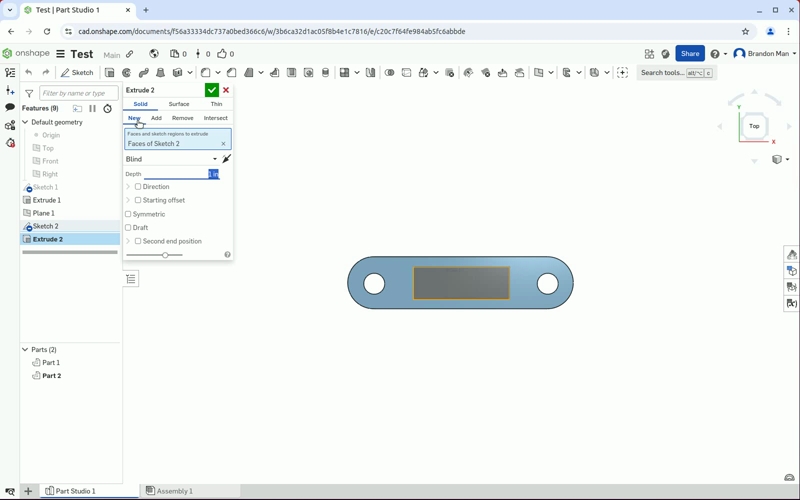
text(7.703)
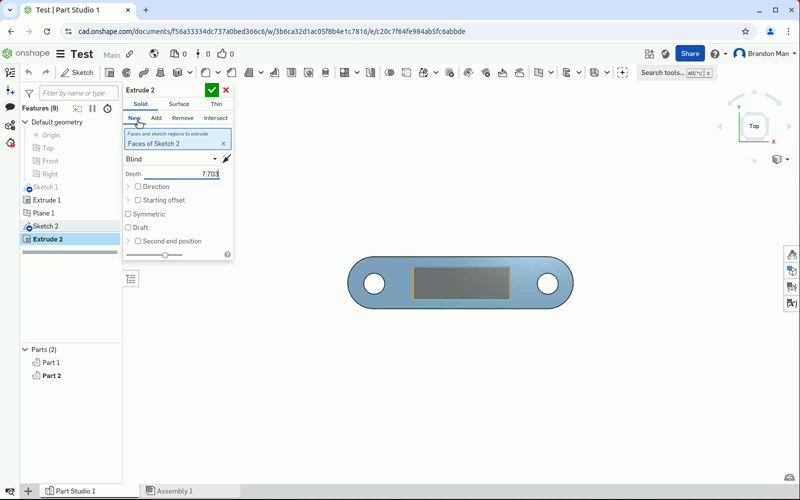
key(enter)
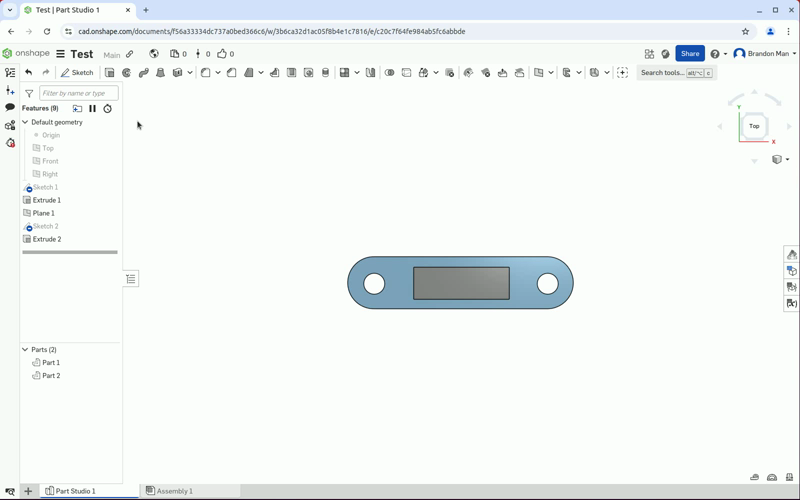
key(shift+h)
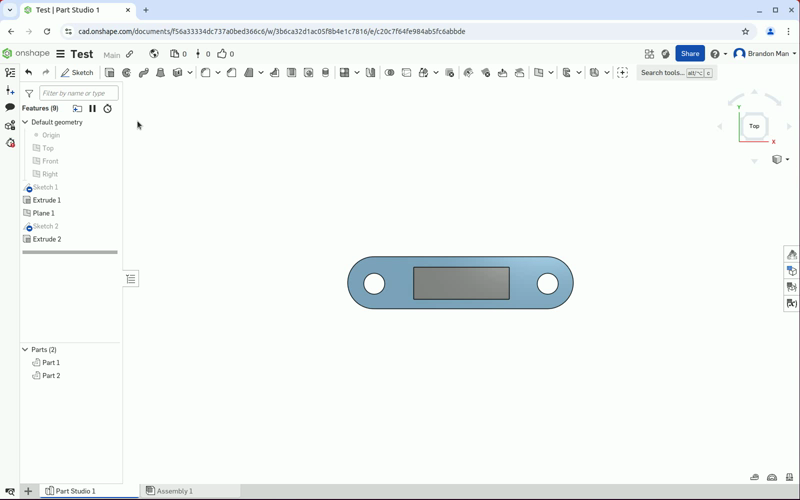
key(shift+h)
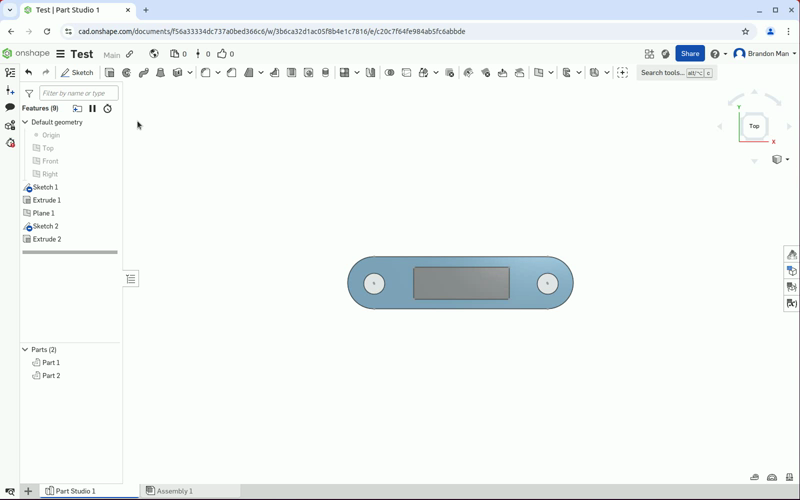
key(shift+7)
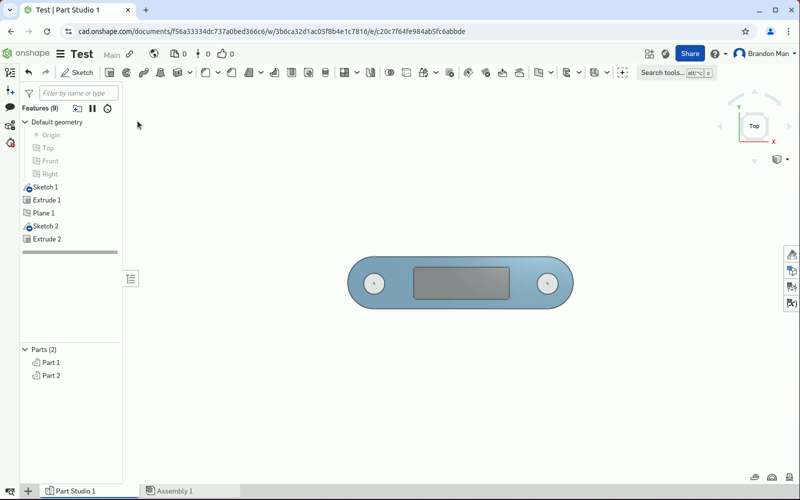
key(up, 3)
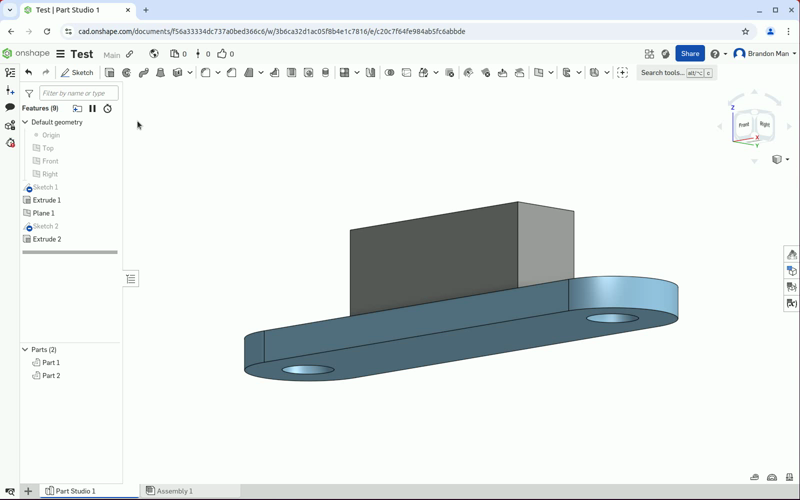
key(left, 3)
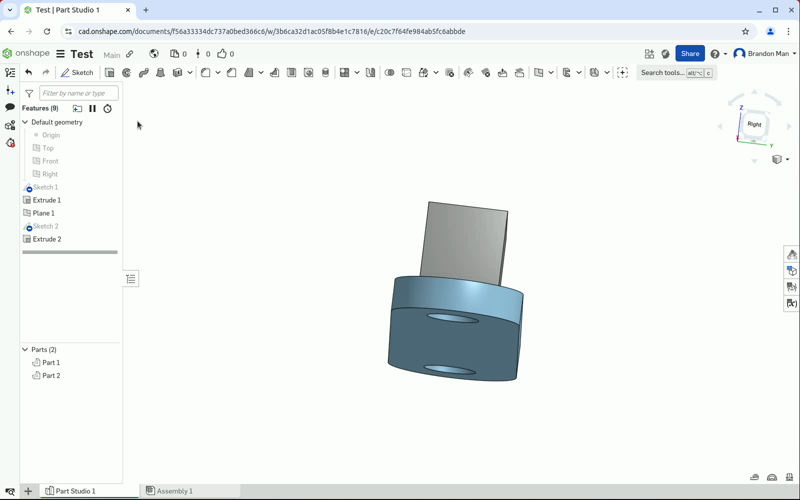
key(right, 3)
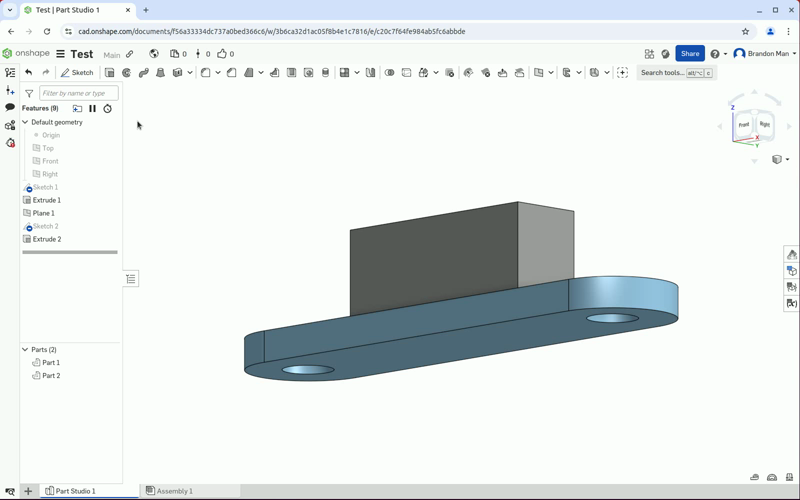
key(down, 3)
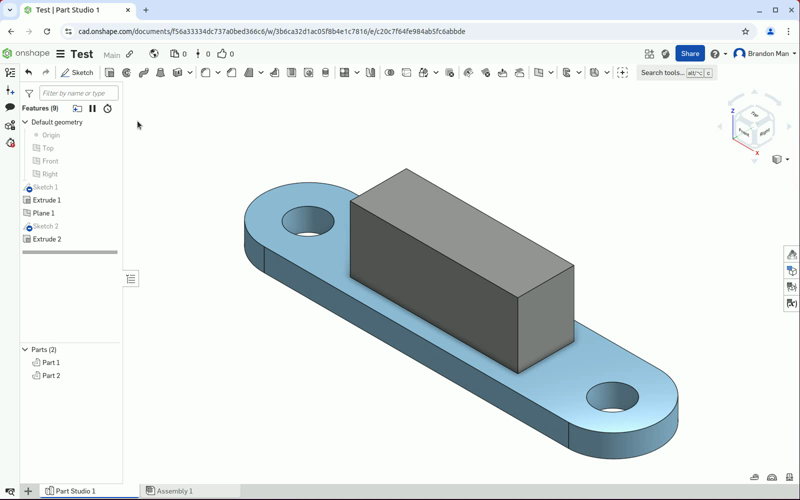
mouse_move(73, 189)
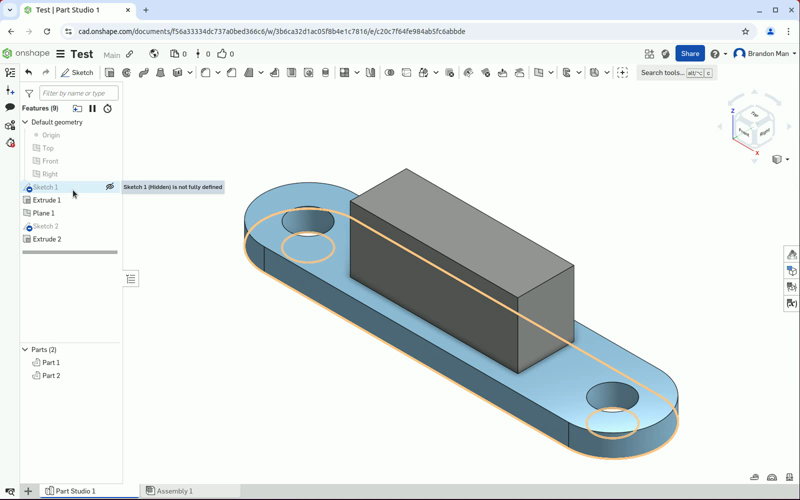
click(73, 189)